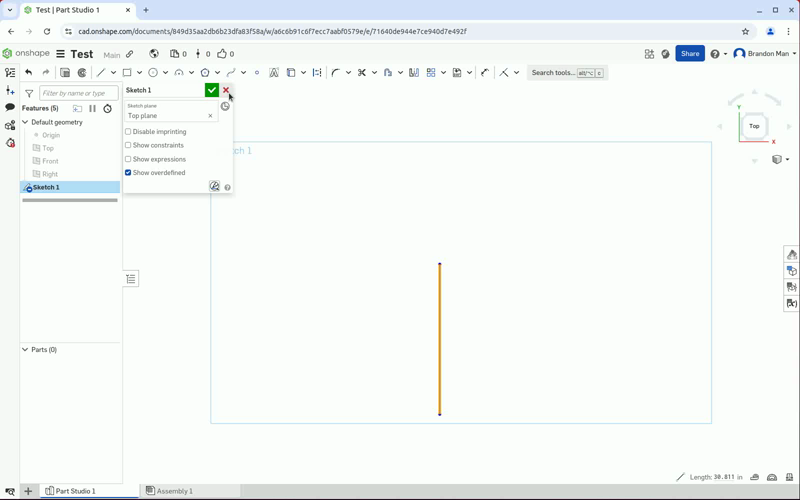
key(shift+h)
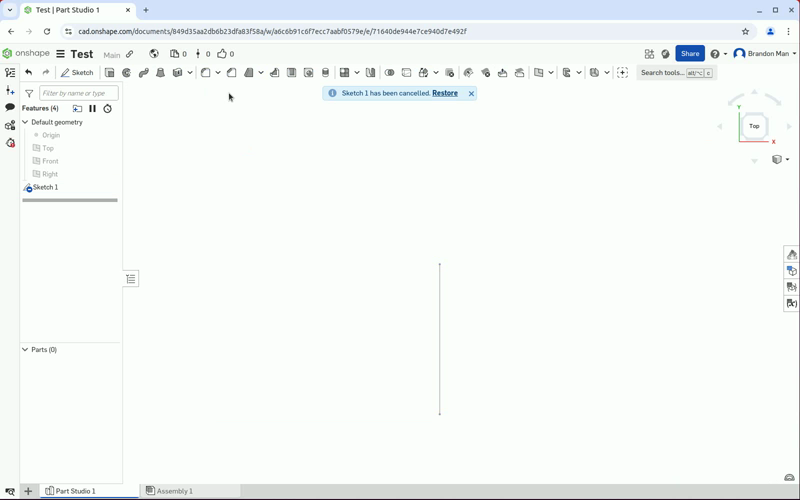
key(shift+s)
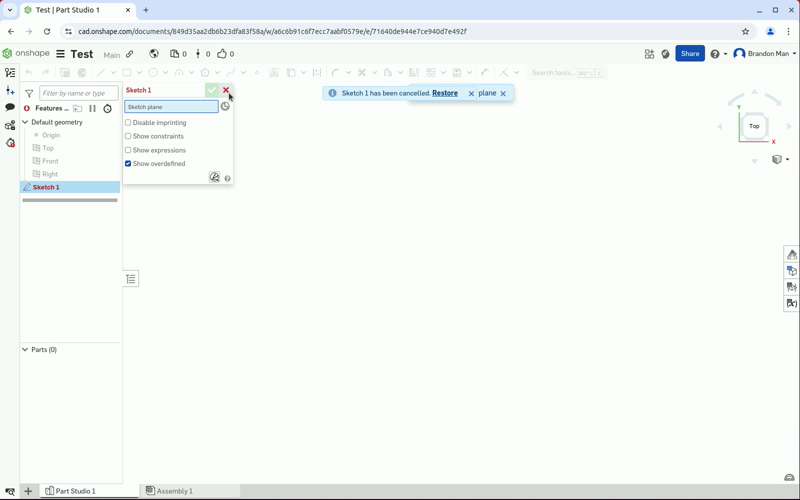
mouse_move(73, 150)
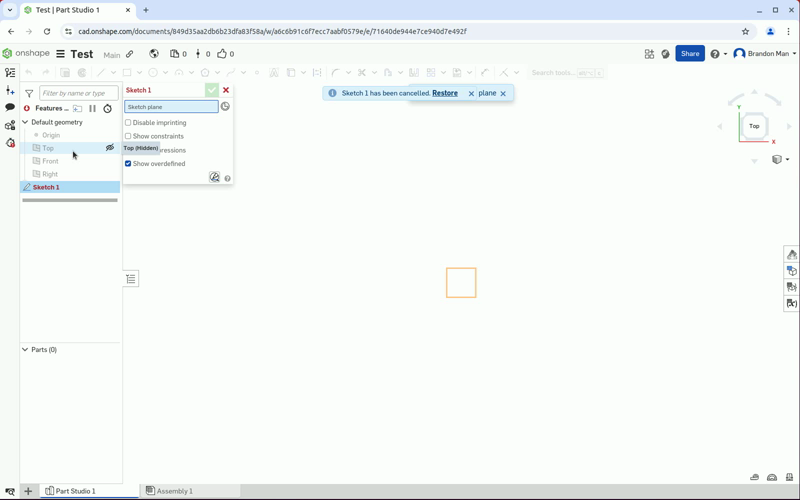
click(73, 150)
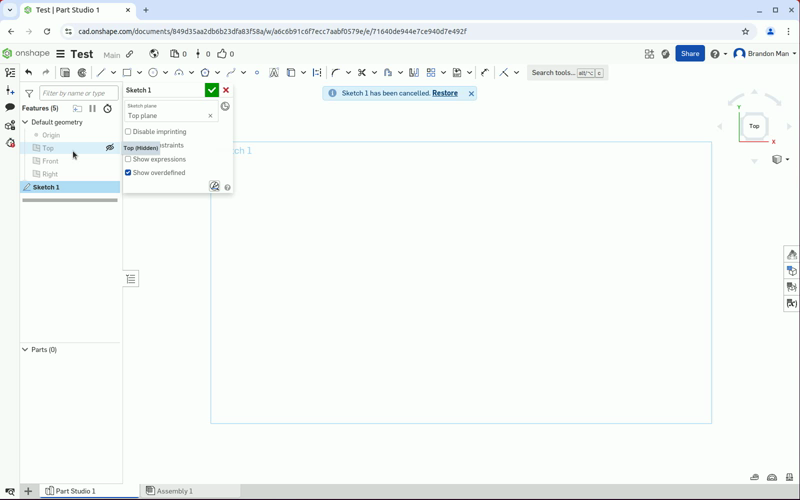
mouse_move(73, 352)
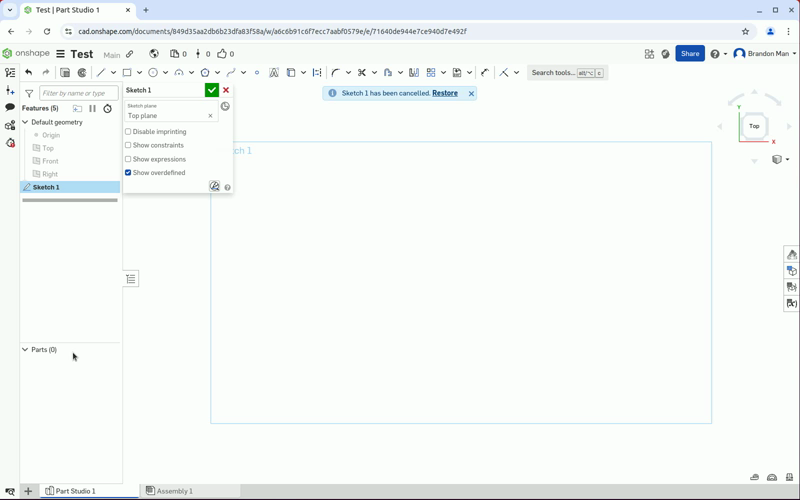
key(y)
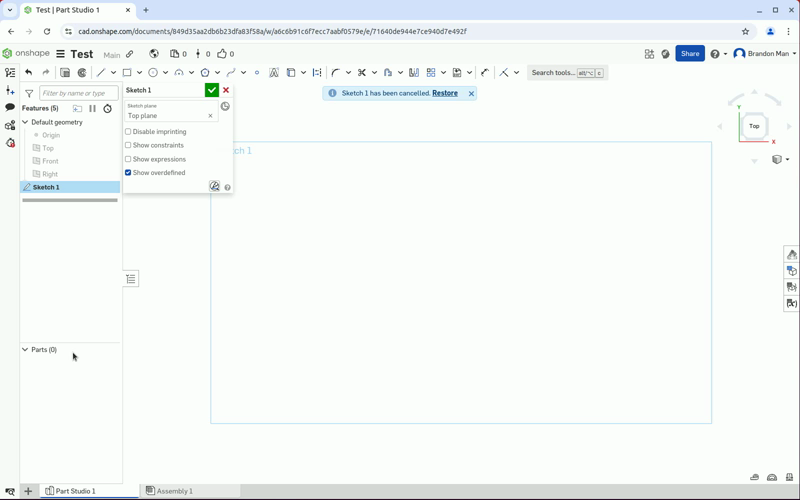
key(l)
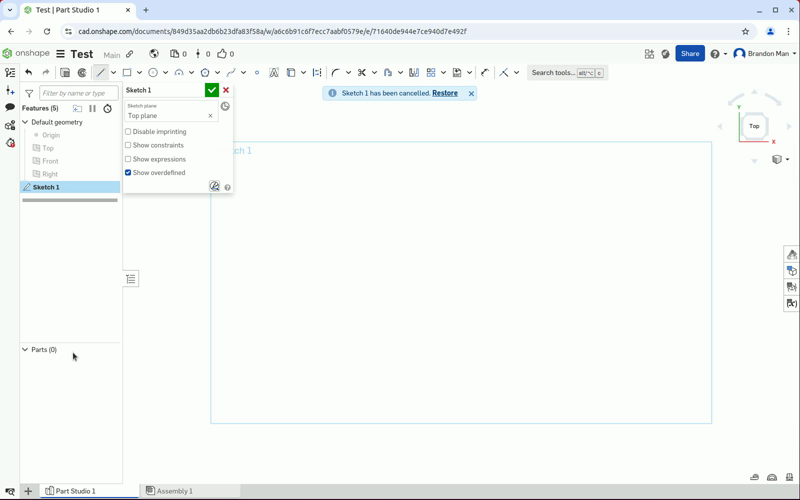
key_down(shift)
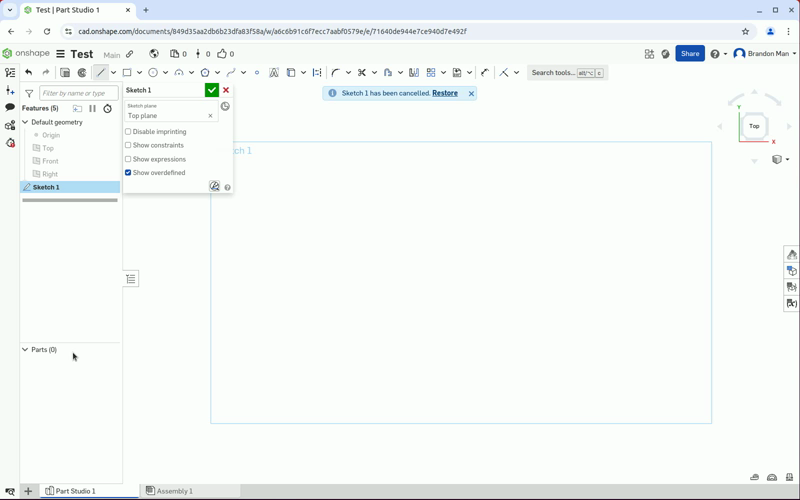
mouse_move(407, 292)
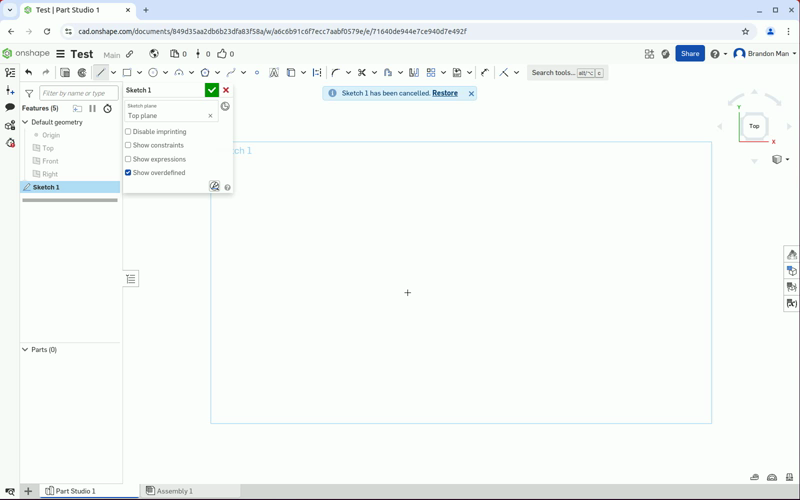
click(407, 292)
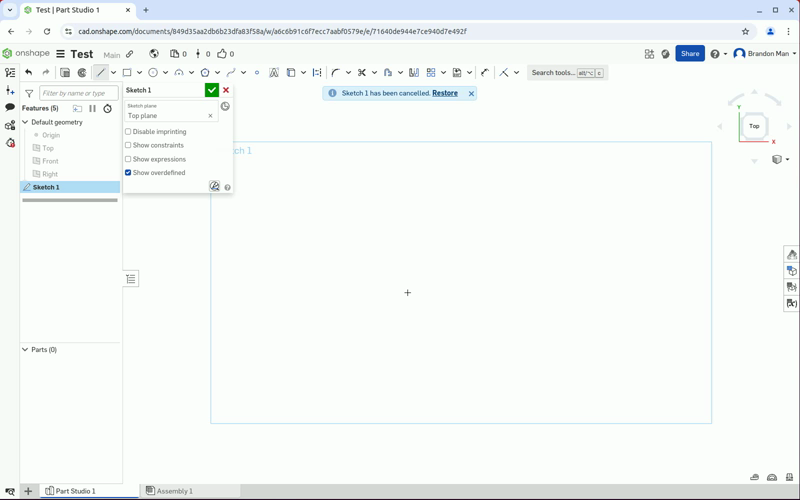
key_up(shift)
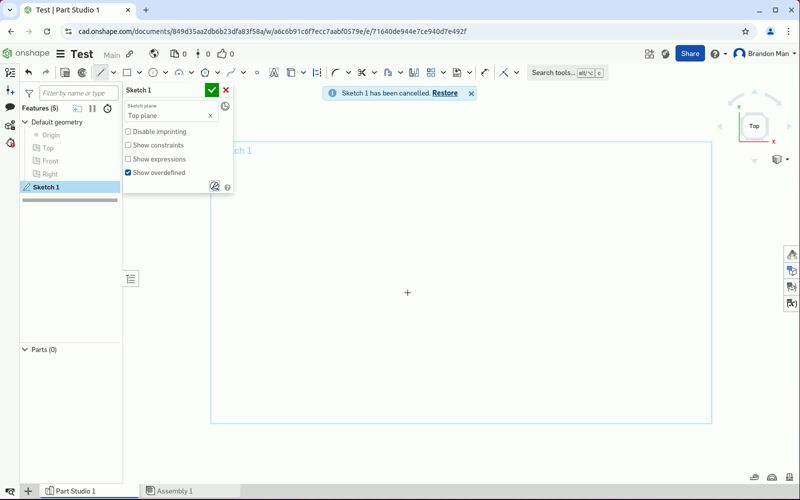
key_down(shift)
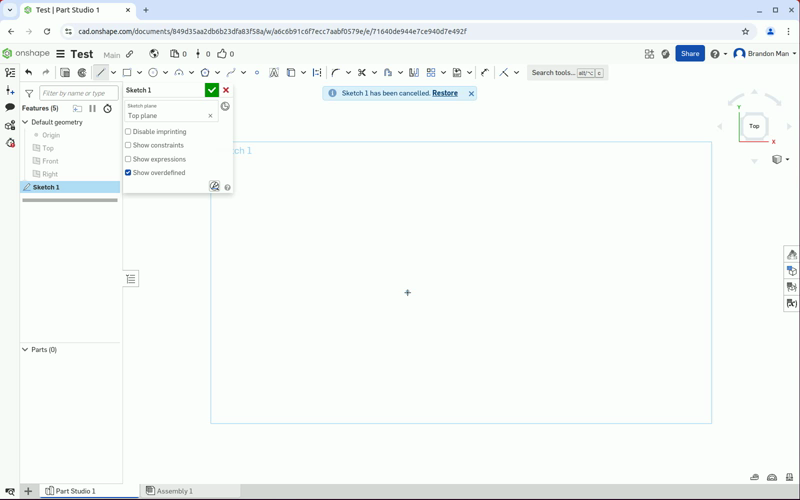
mouse_move(514, 292)
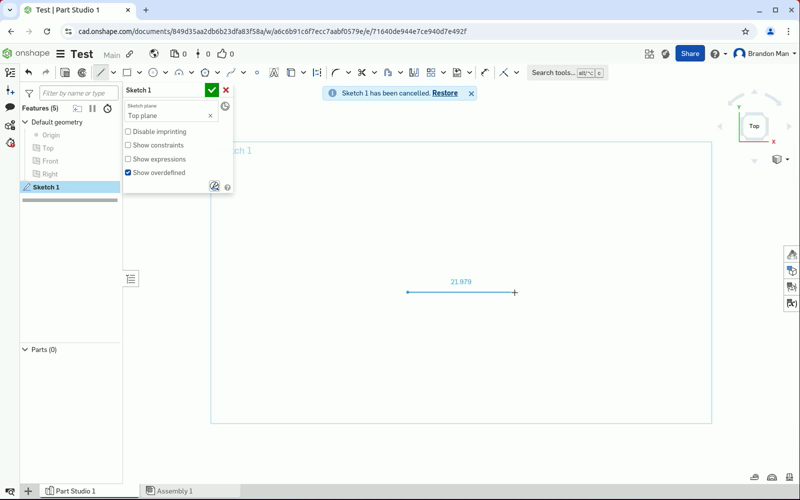
click(514, 292)
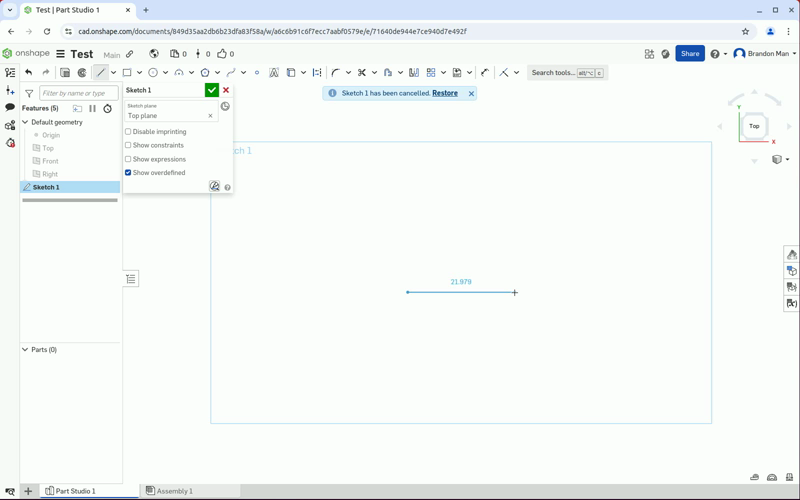
key_up(shift)
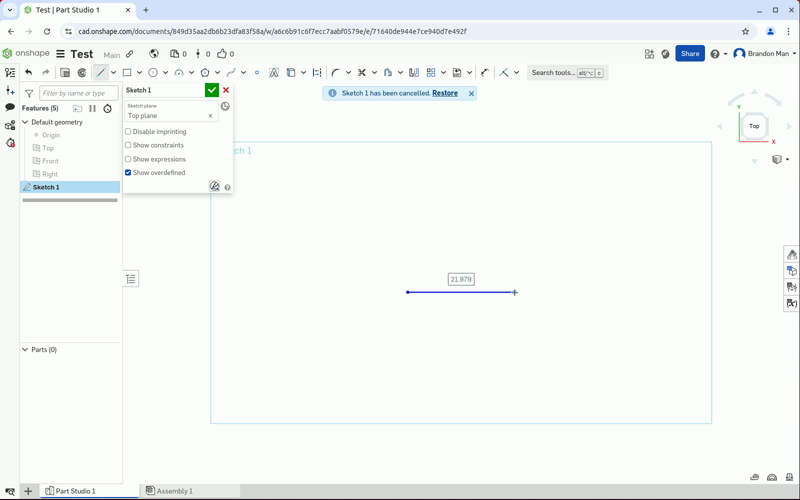
key_down(shift)
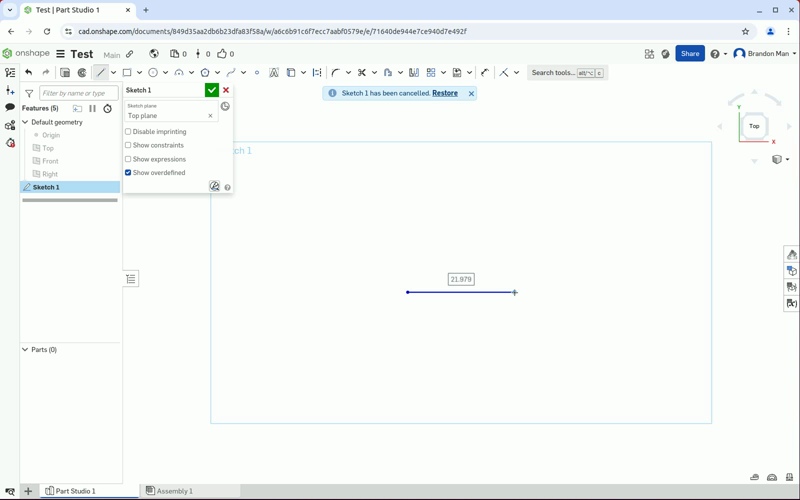
mouse_move(544, 292)
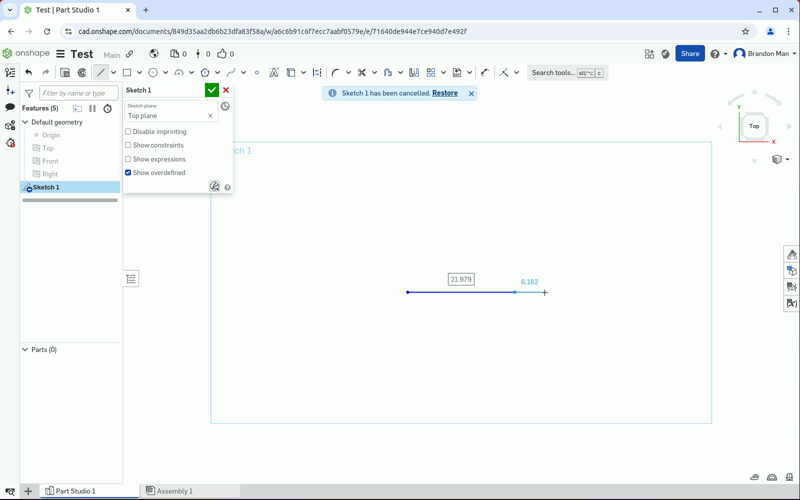
mouse_move(514, 274)
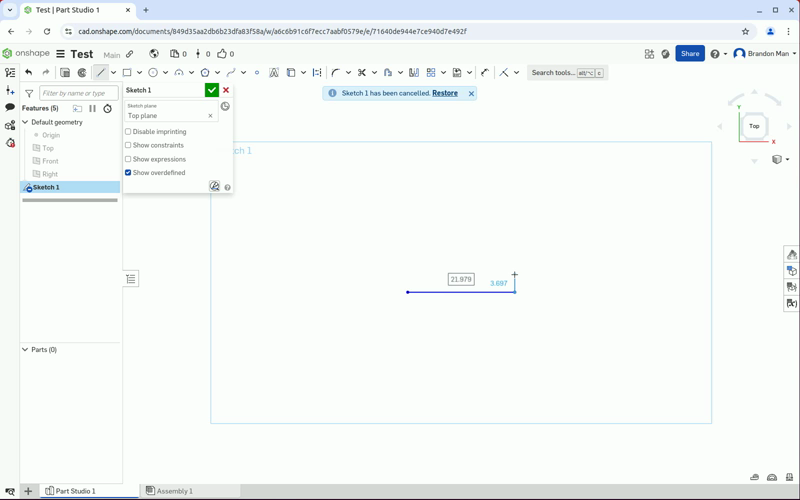
click(514, 274)
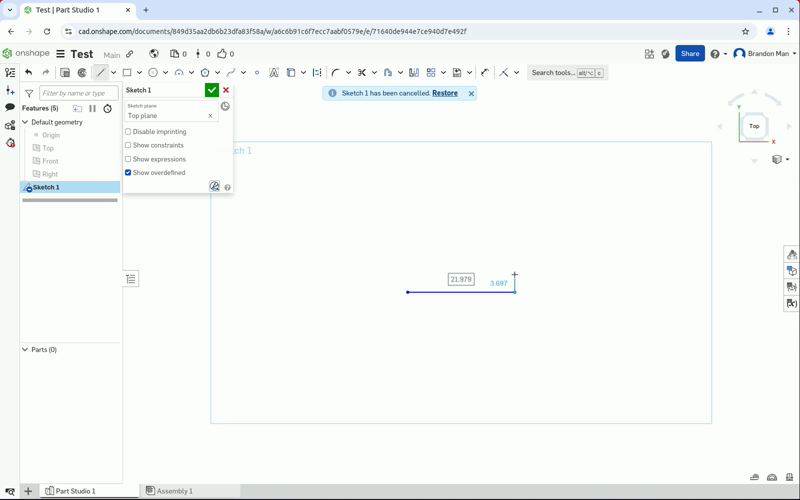
key_up(shift)
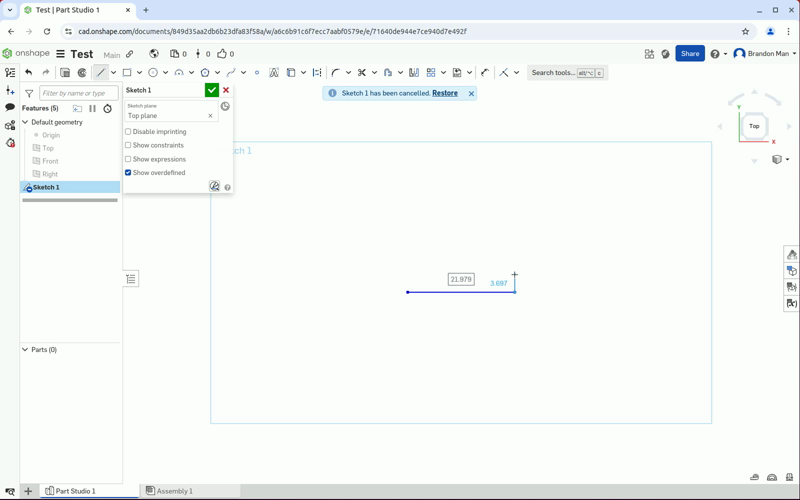
key_down(shift)
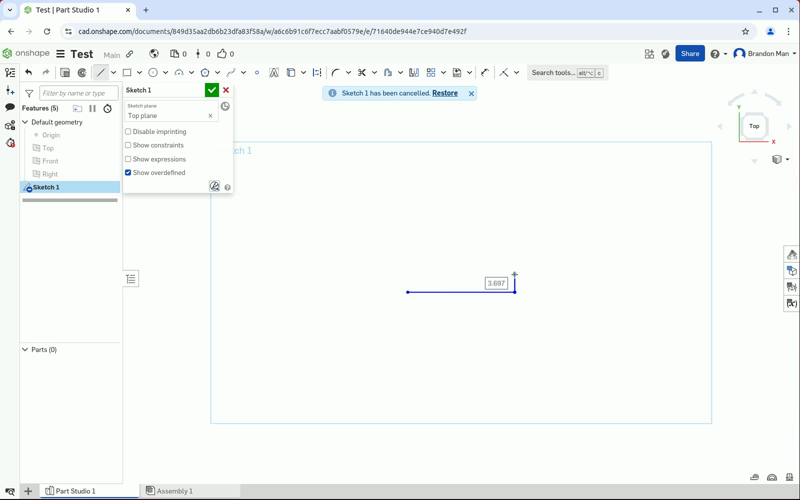
mouse_move(407, 274)
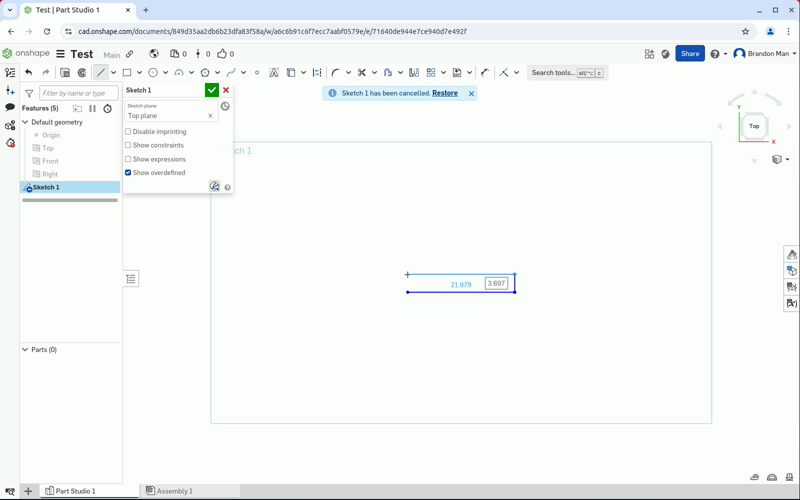
click(407, 274)
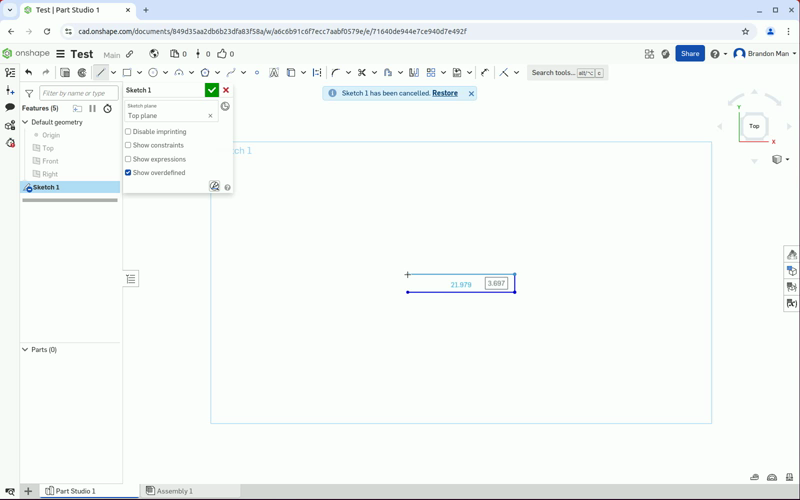
key_up(shift)
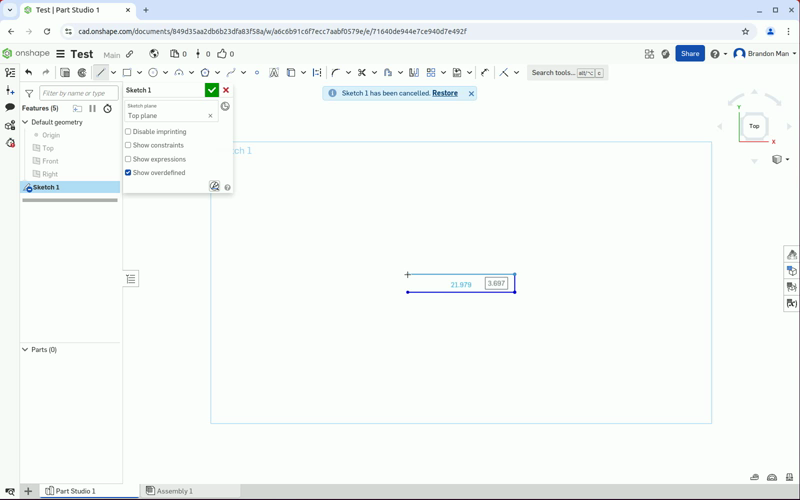
mouse_move(437, 274)
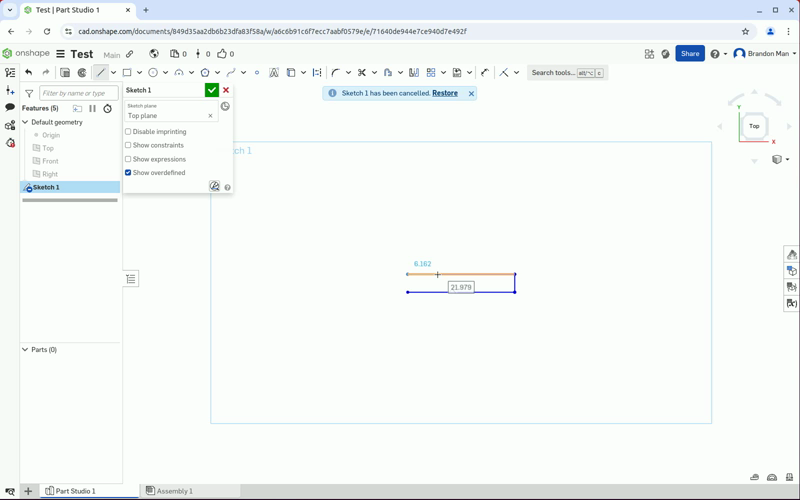
key_down(shift)
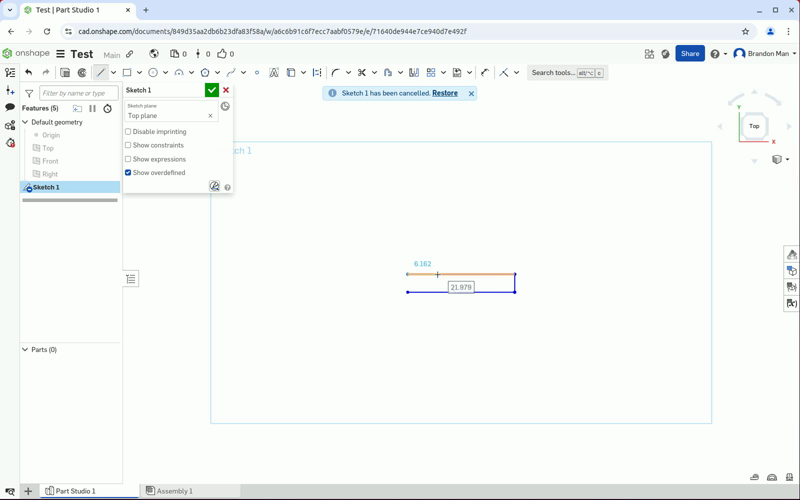
mouse_move(407, 292)
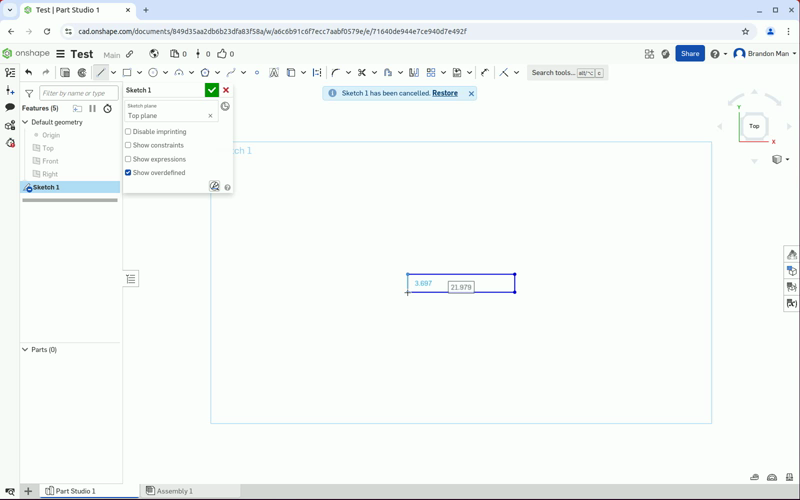
key_up(shift)
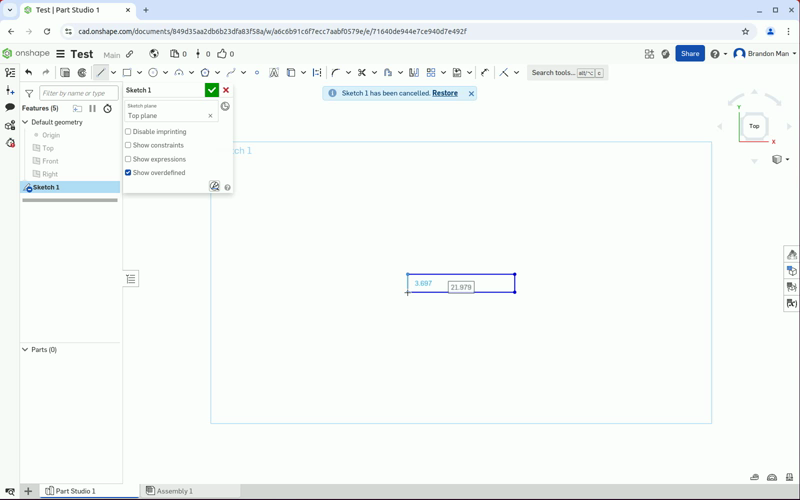
click(407, 292)
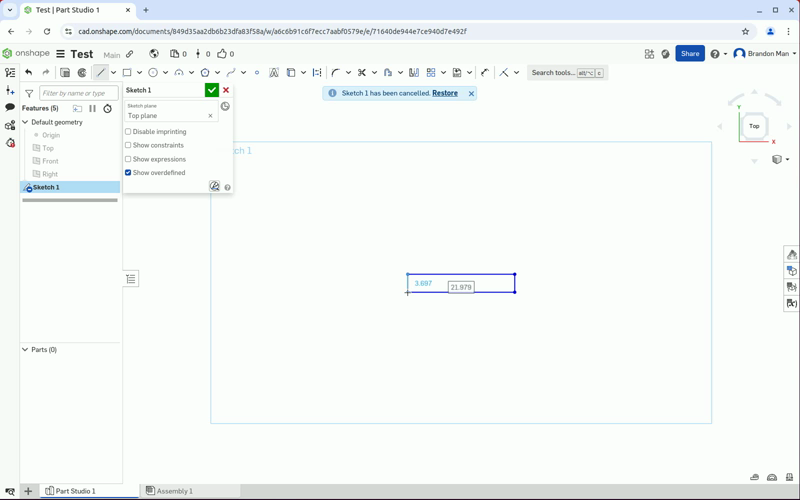
key(esc)
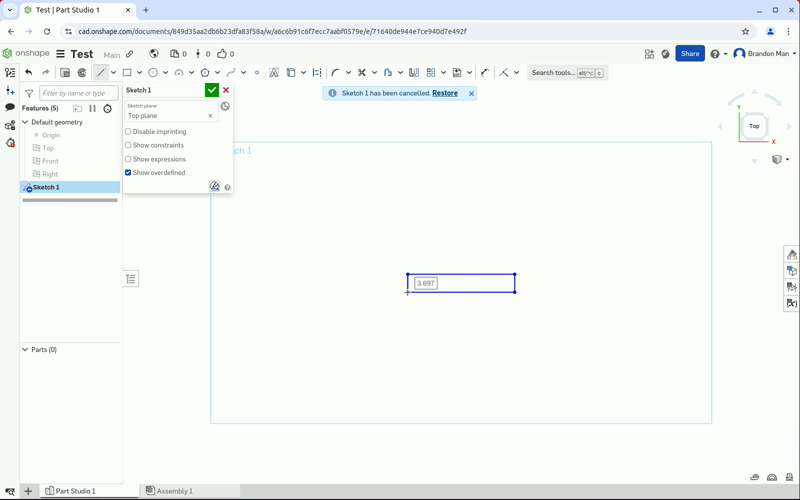
mouse_move(437, 277)
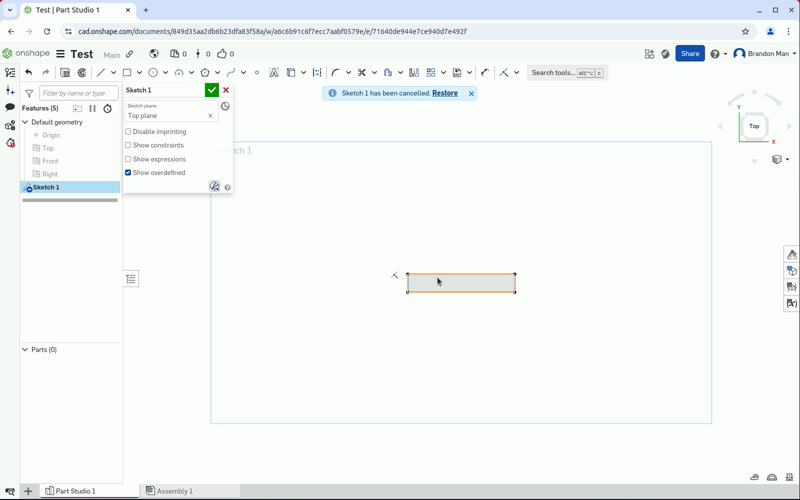
click(437, 277)
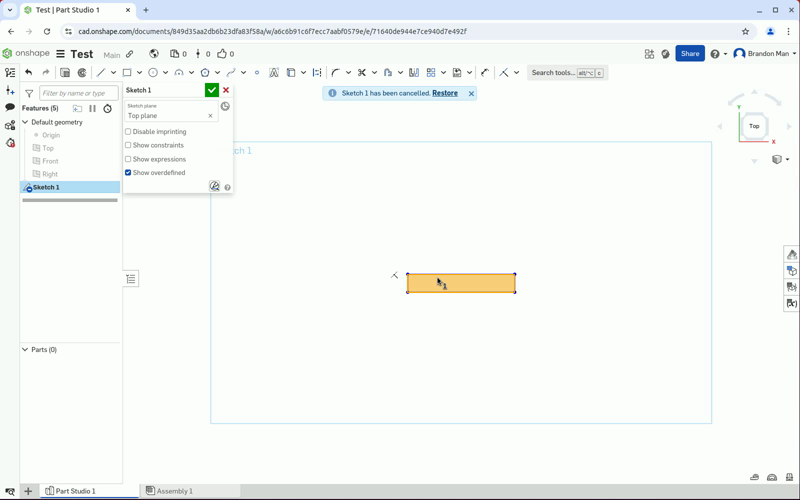
mouse_move(73, 352)
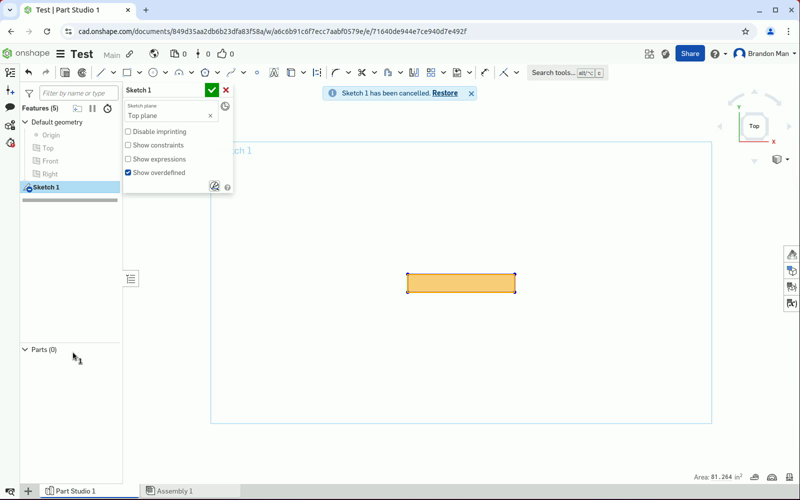
key(shift+y)
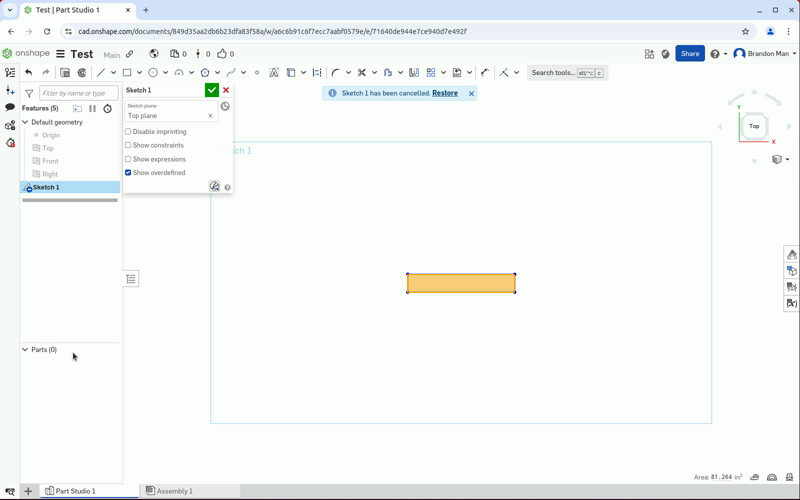
key(shift+e)
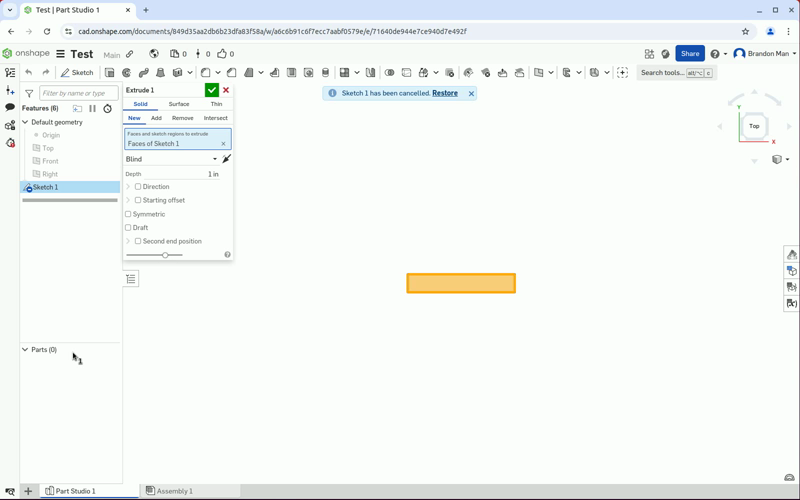
mouse_move(143, 106)
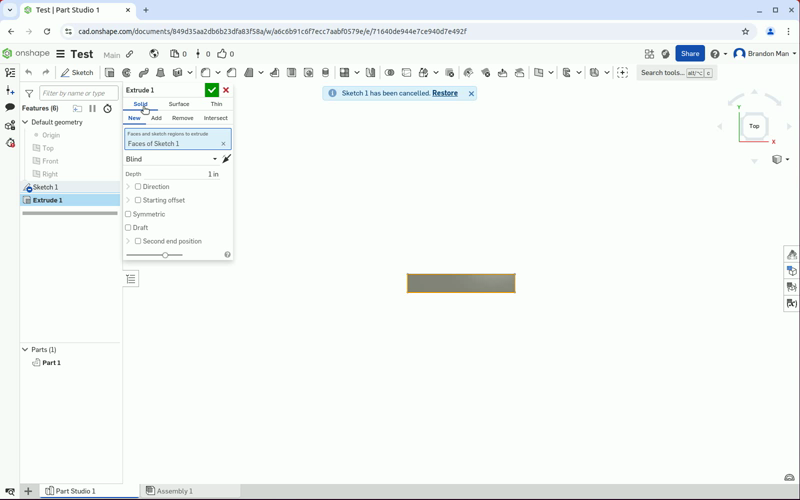
click(143, 106)
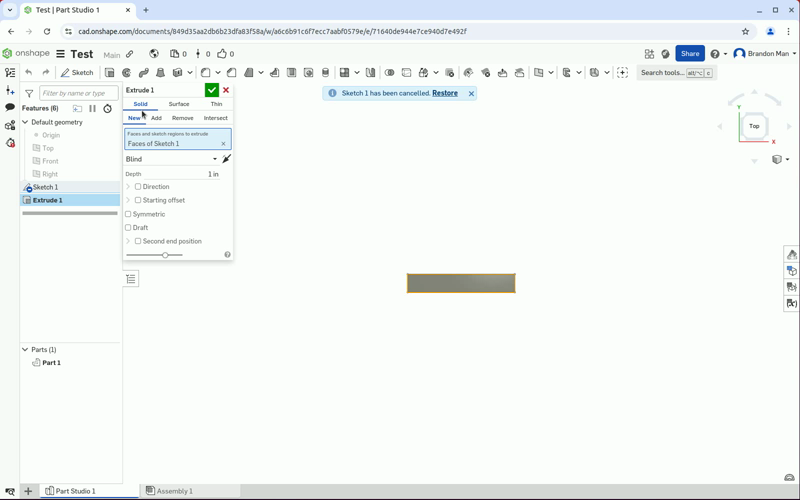
mouse_move(137, 120)
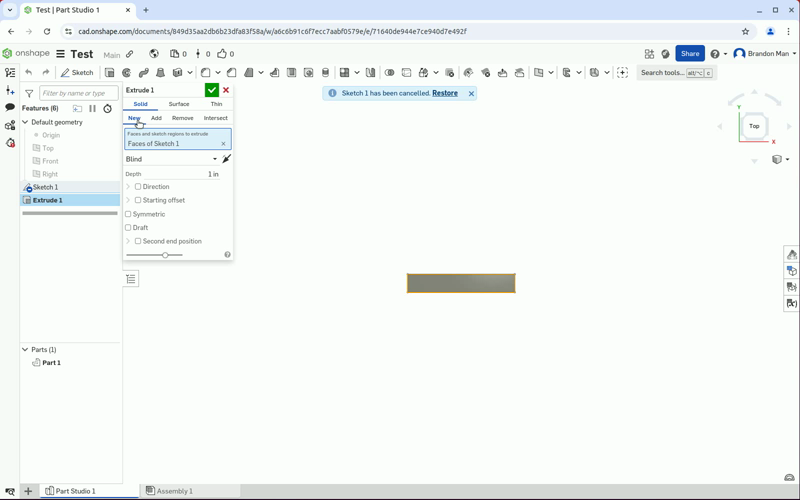
click(137, 120)
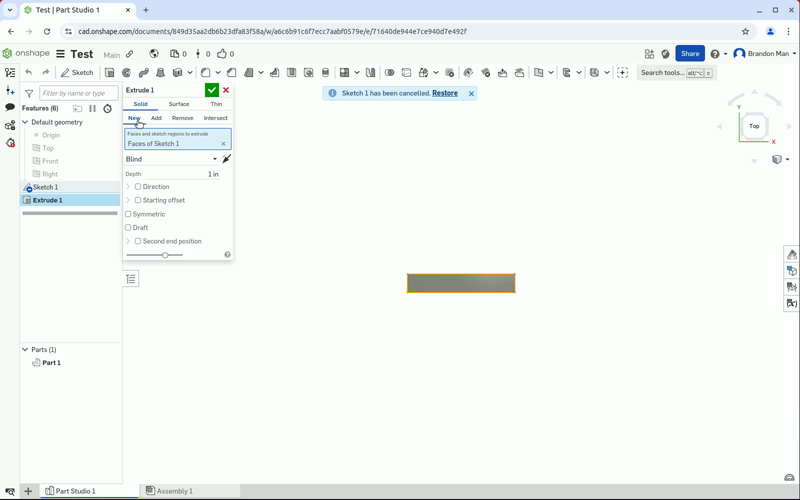
key(tab, 4)
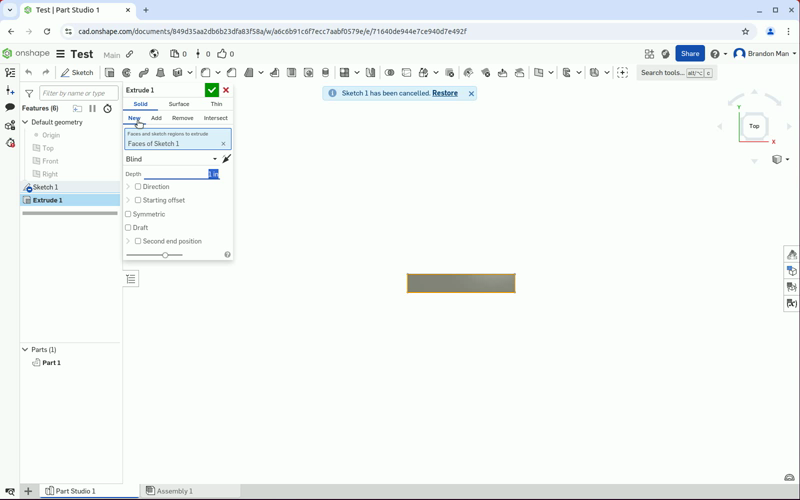
text(1.204)
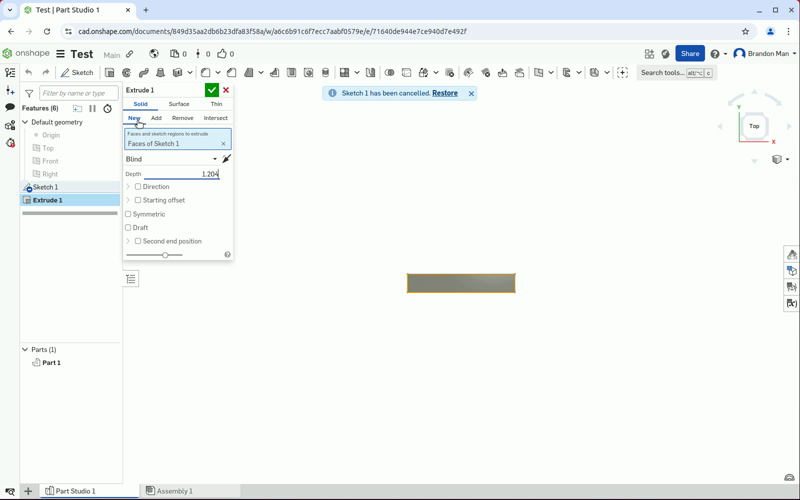
key(enter)
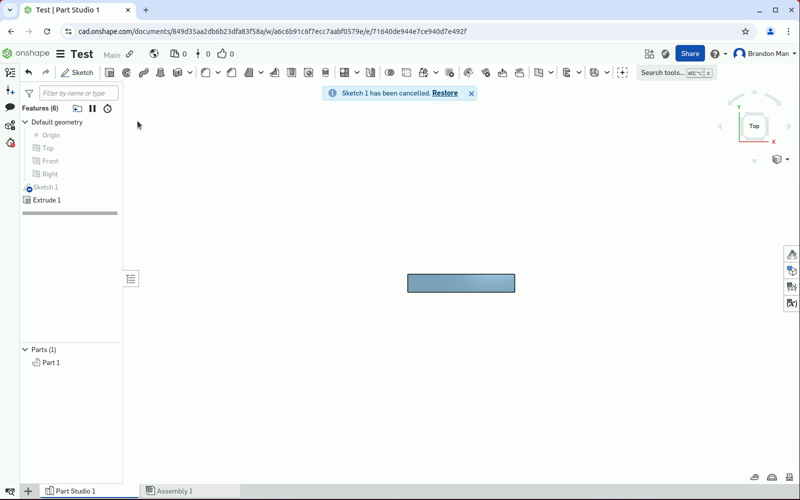
key(shift+h)
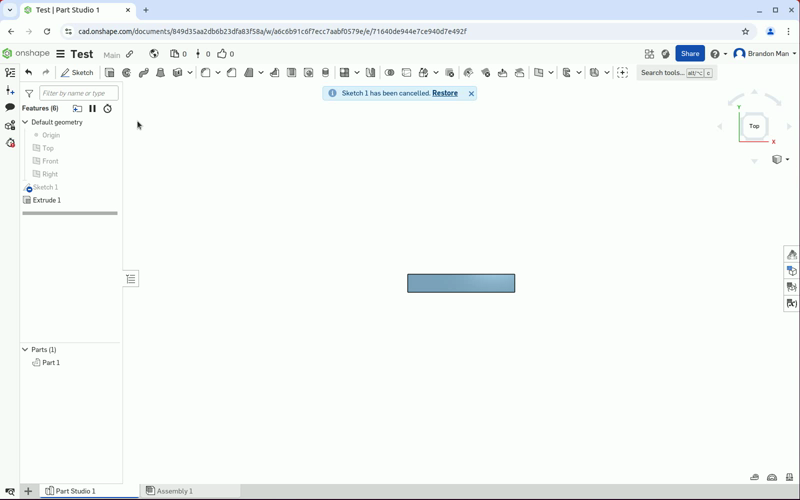
key(shift+h)
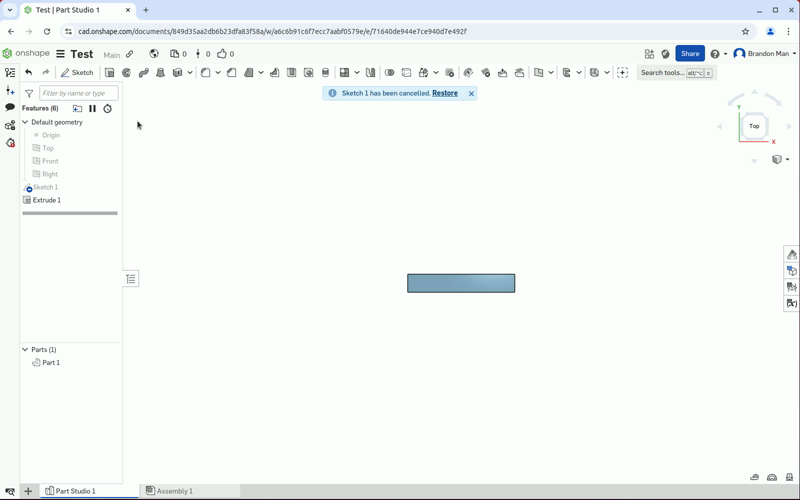
mouse_move(73, 189)
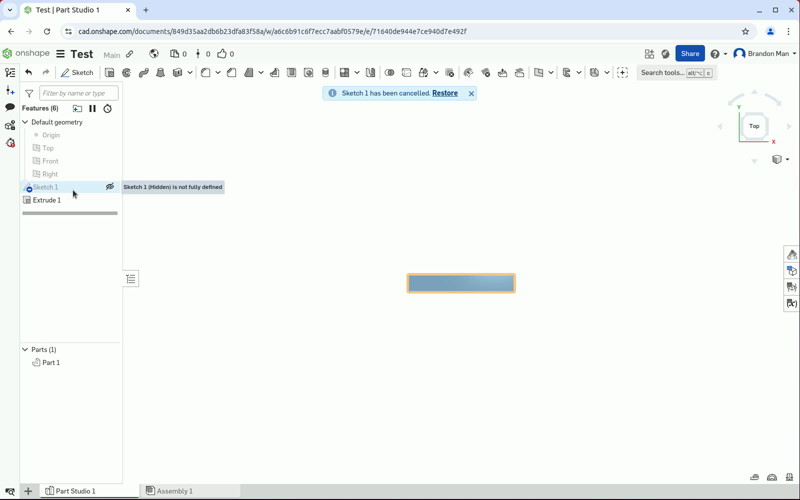
click(73, 189)
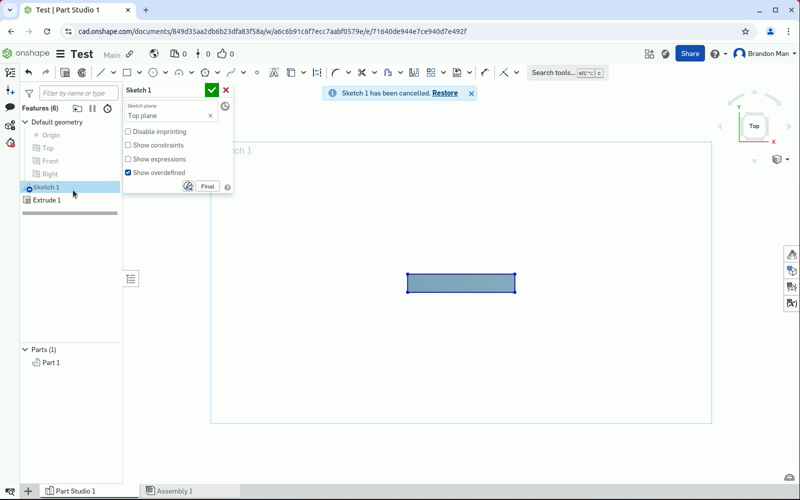
mouse_move(229, 92)
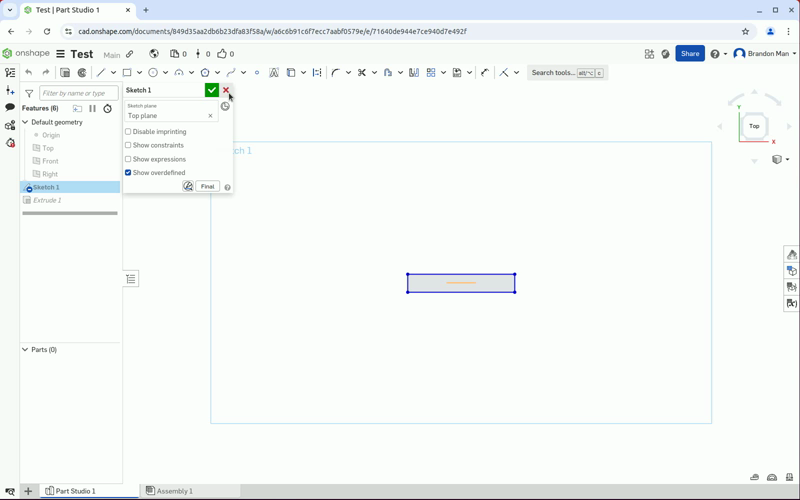
click(229, 92)
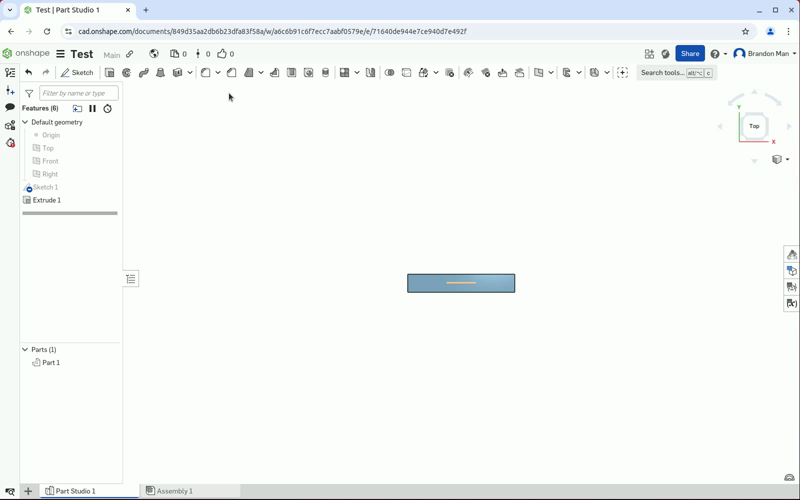
mouse_move(541, 75)
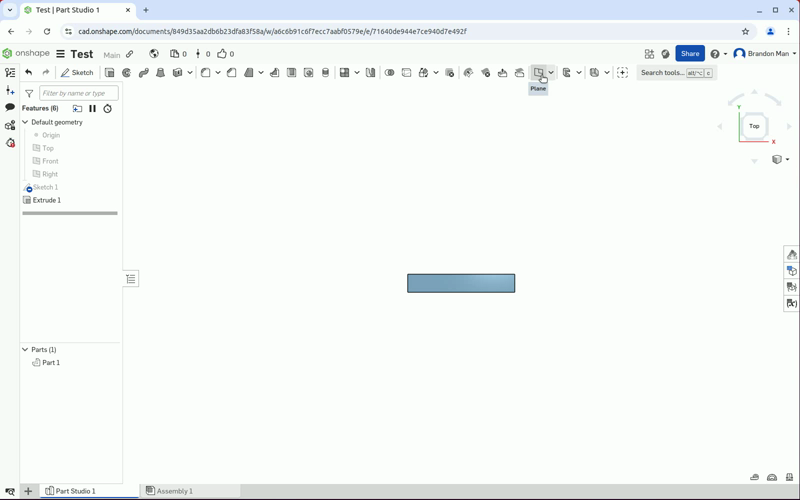
click(541, 75)
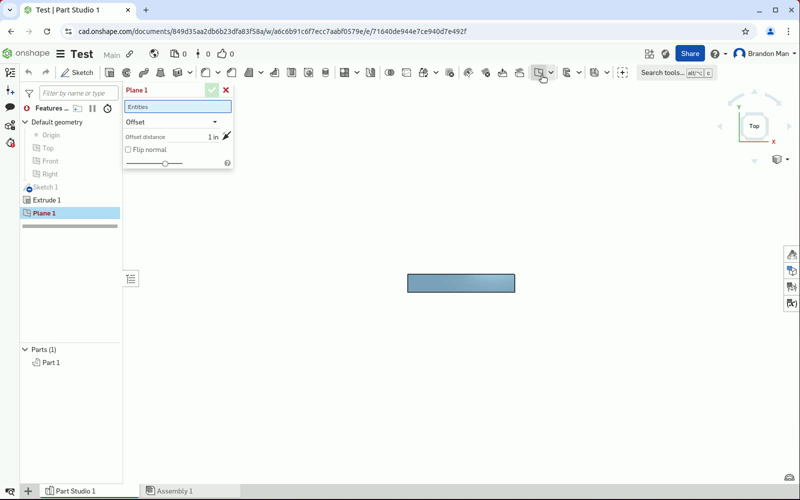
mouse_move(73, 150)
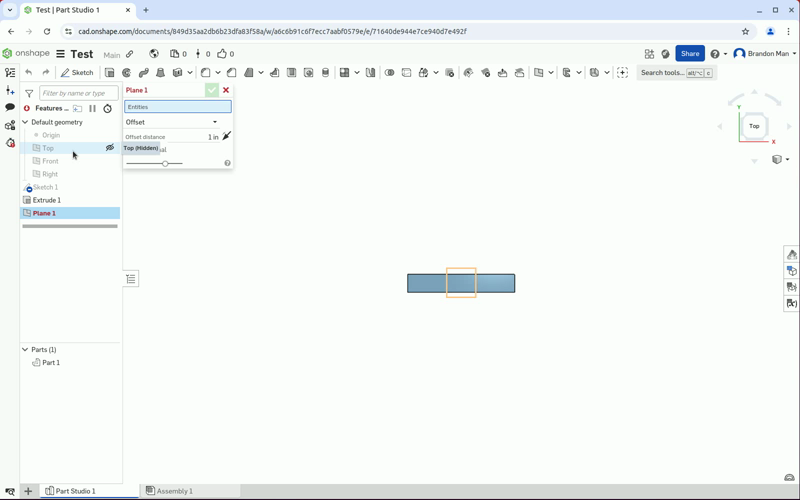
click(73, 150)
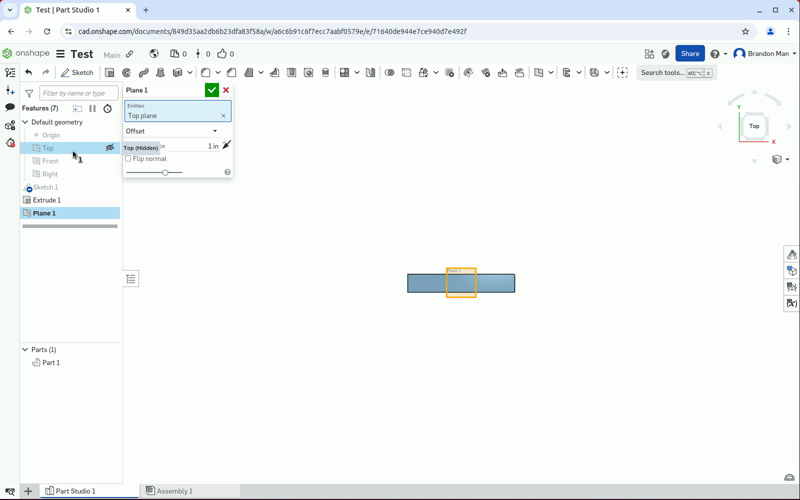
key(tab, 2)
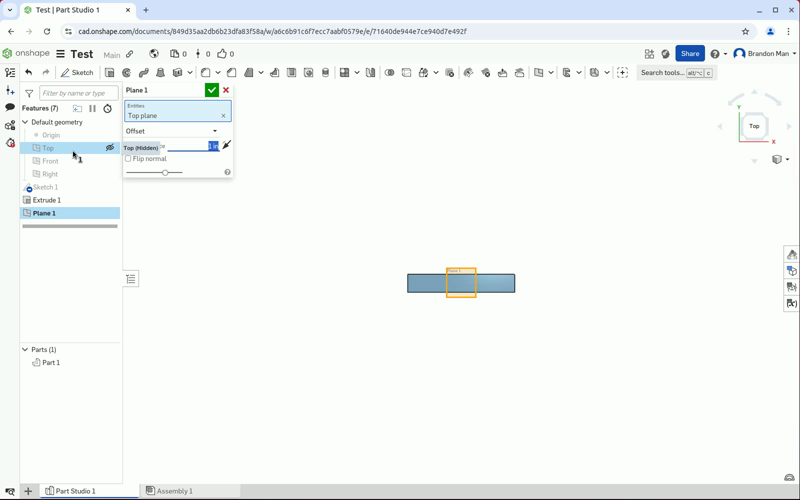
text(1.202)
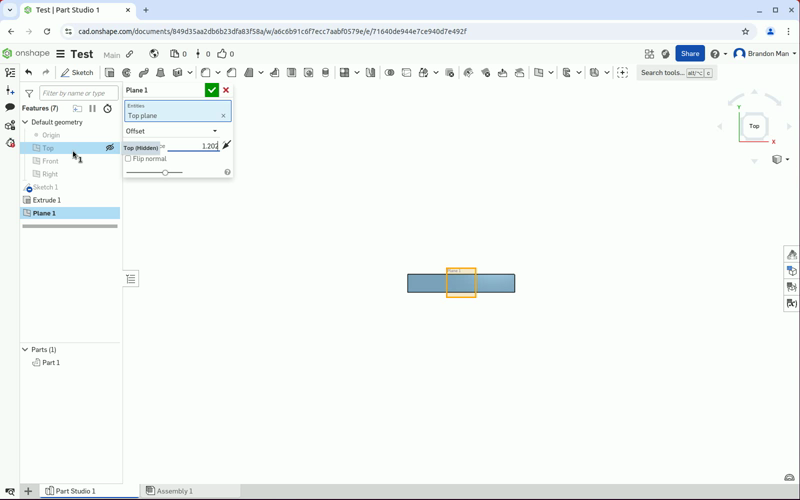
key(enter, 2)
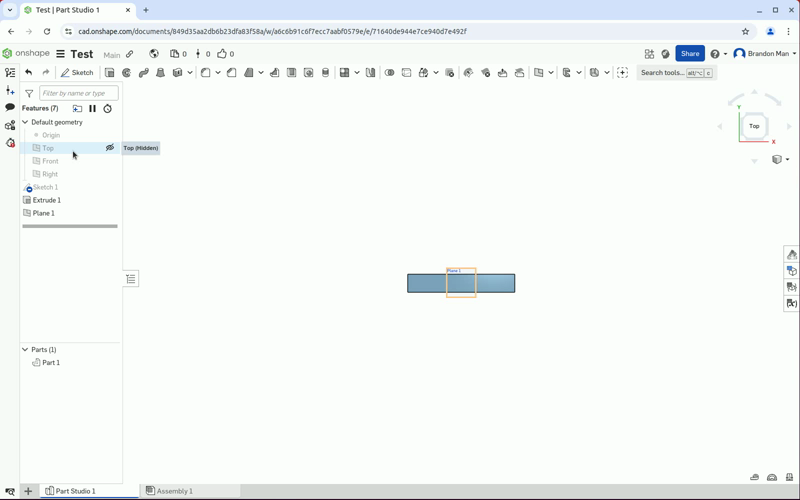
key(shift+s)
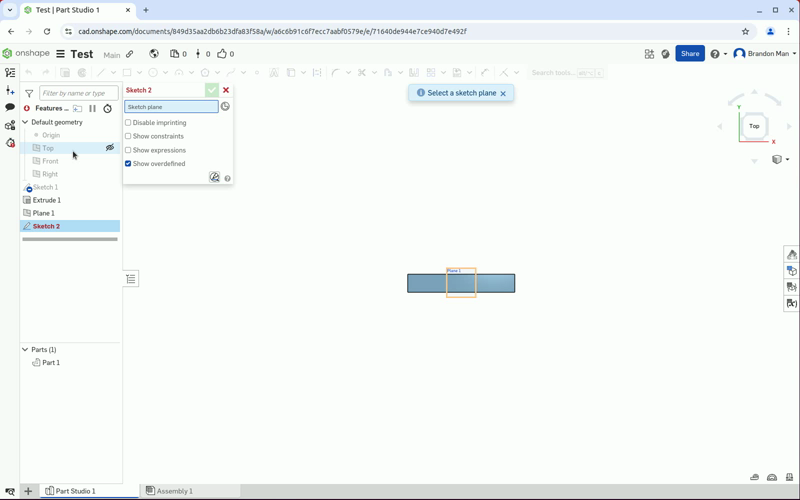
mouse_move(73, 215)
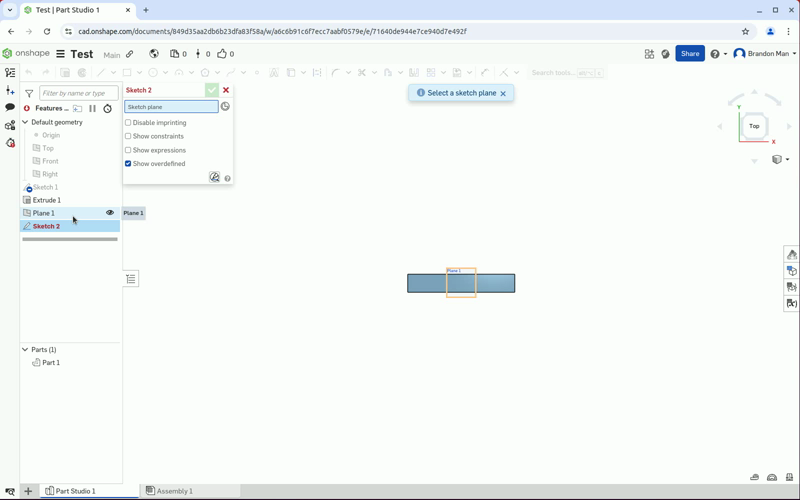
click(73, 215)
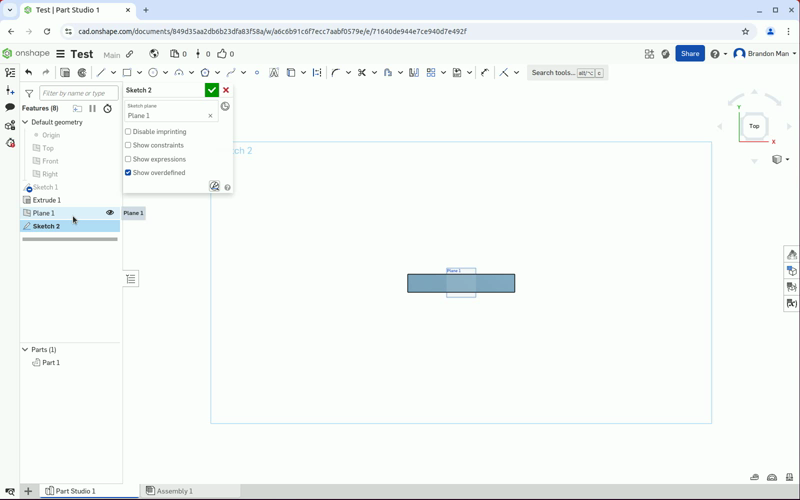
mouse_move(73, 352)
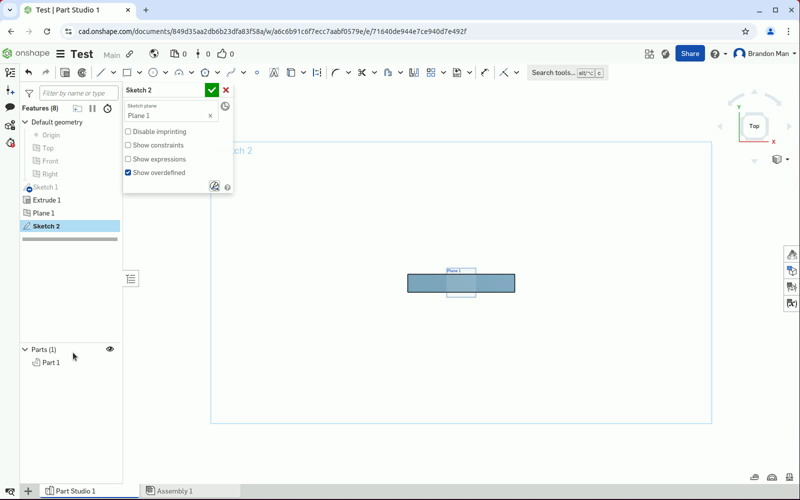
key(y)
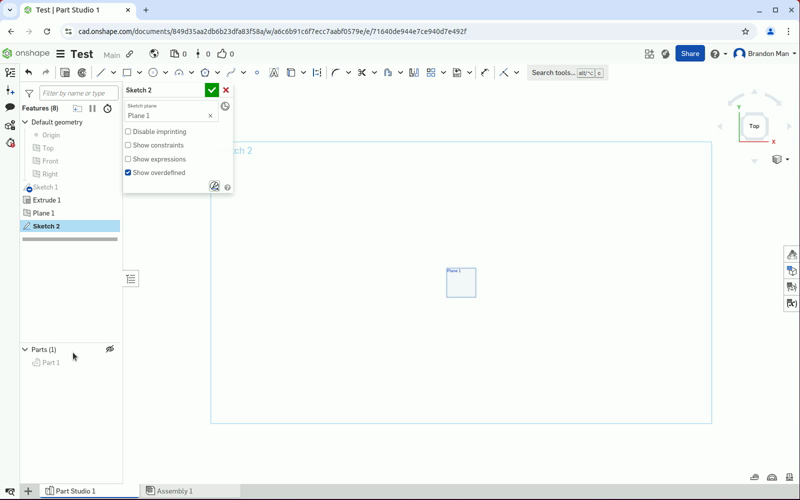
key(l)
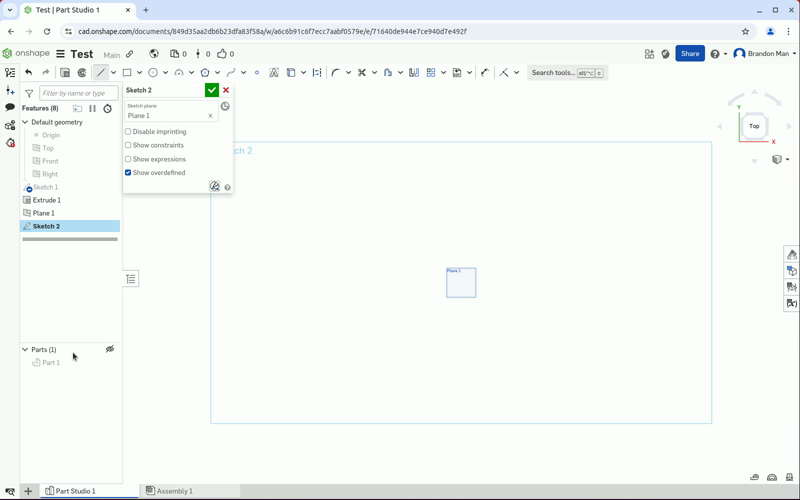
key_down(shift)
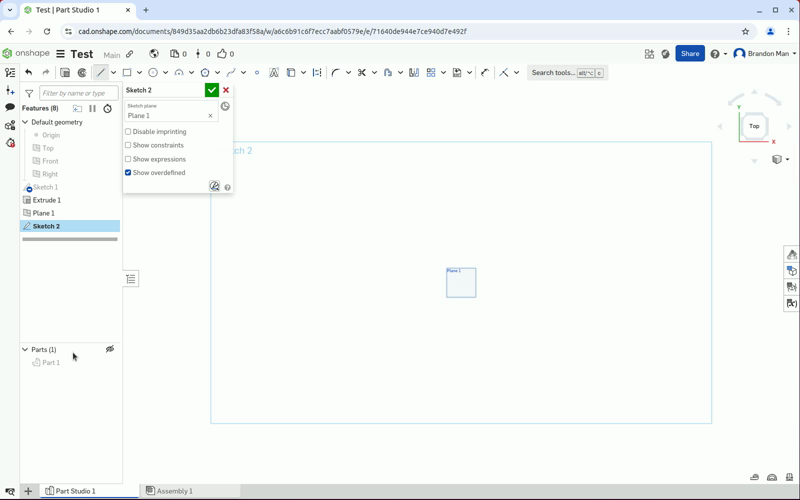
mouse_move(407, 280)
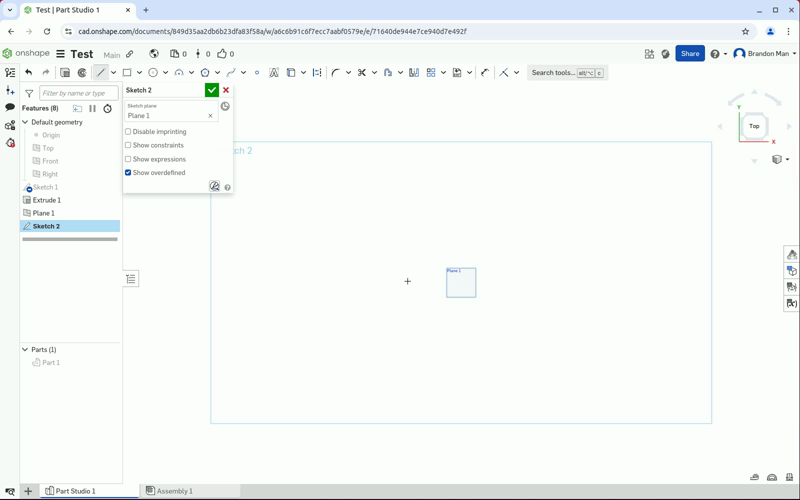
click(407, 280)
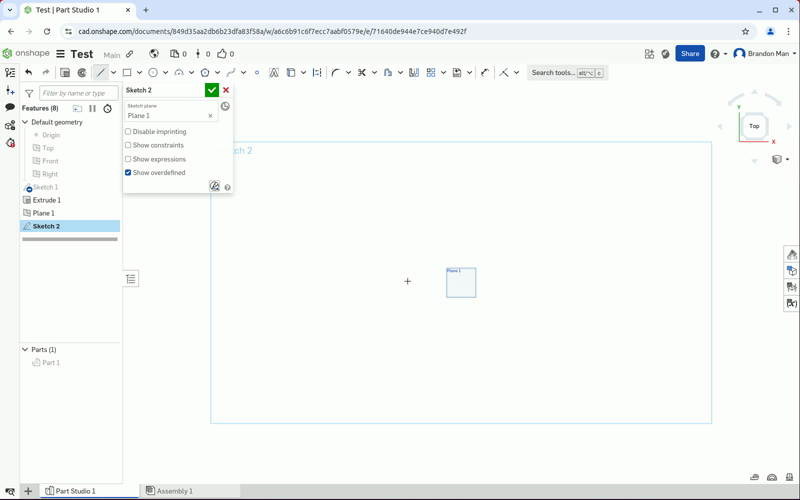
key_up(shift)
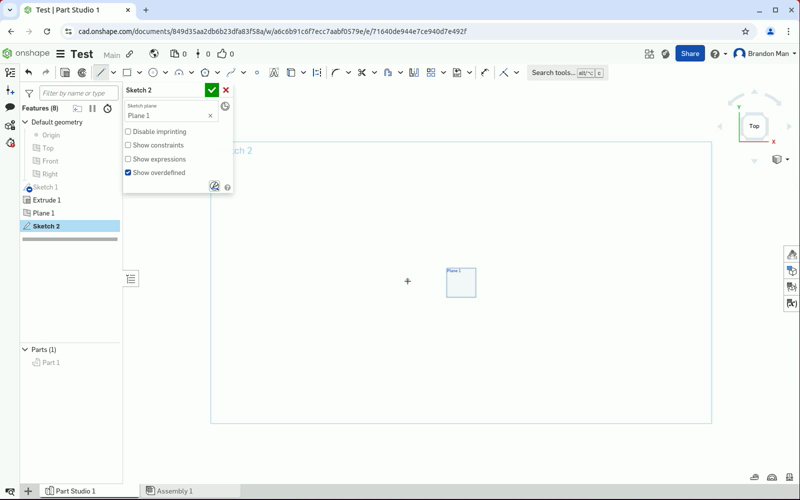
key_down(shift)
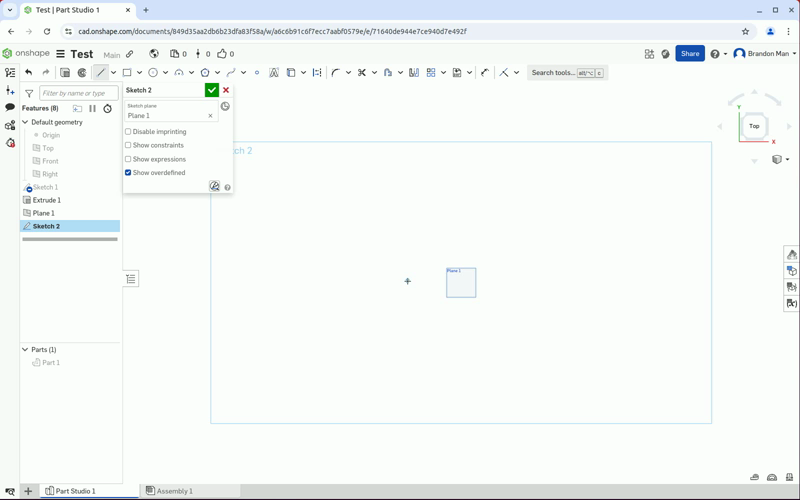
mouse_move(514, 280)
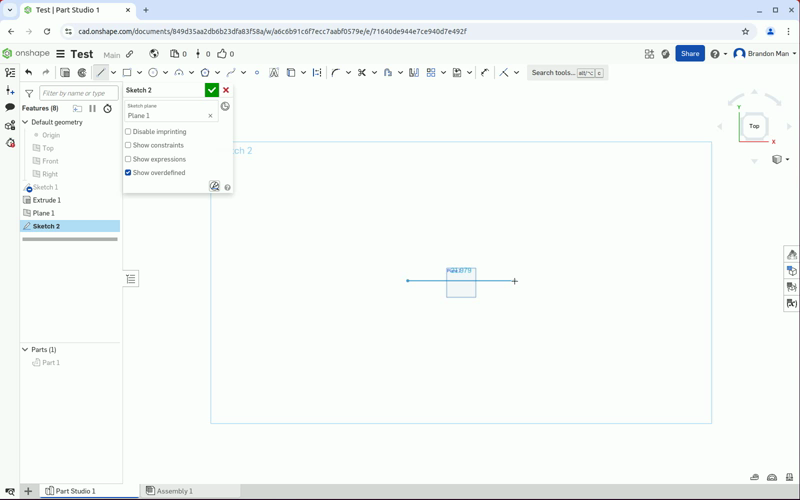
click(514, 280)
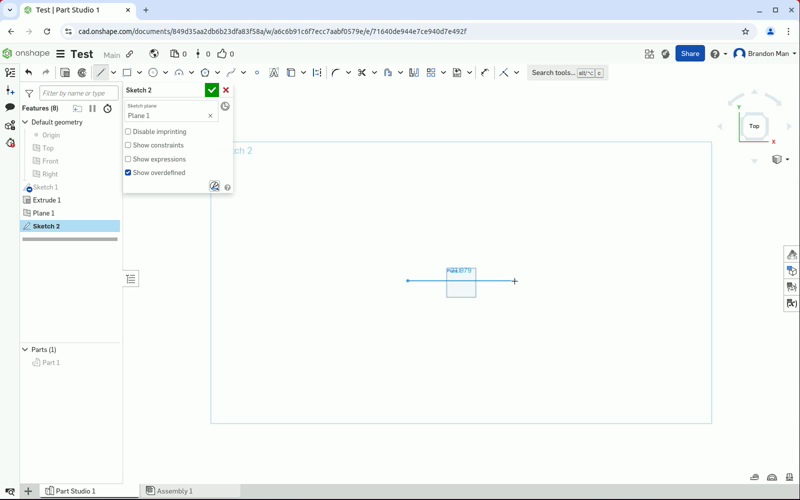
key_up(shift)
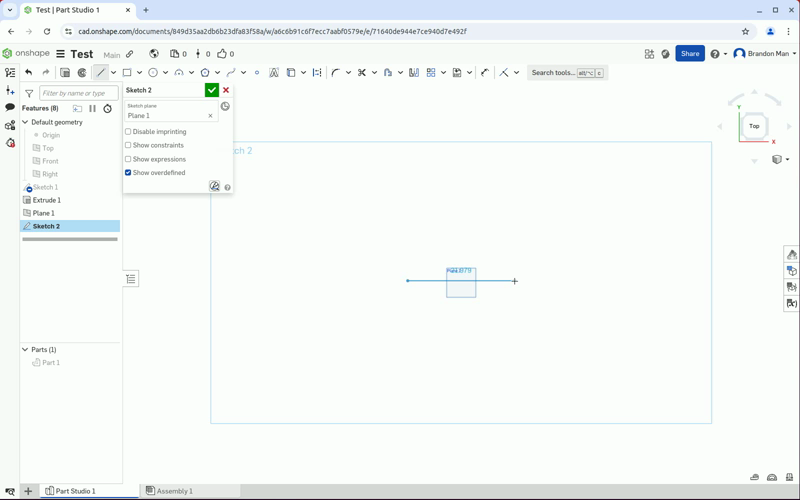
key_down(shift)
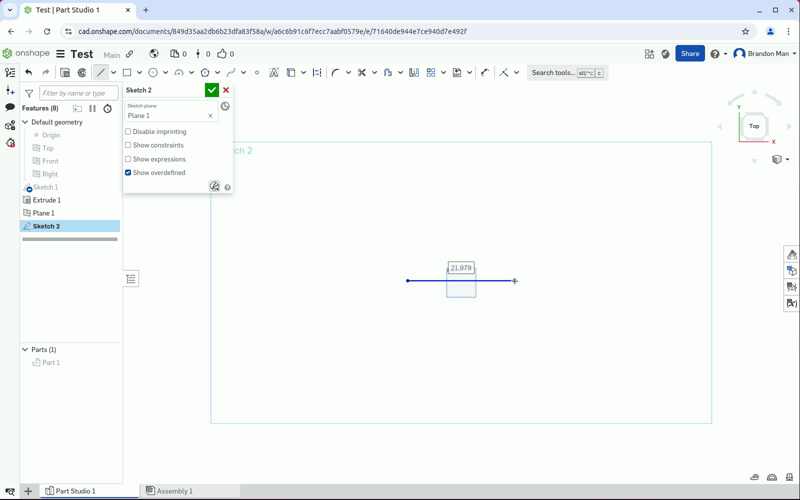
mouse_move(544, 280)
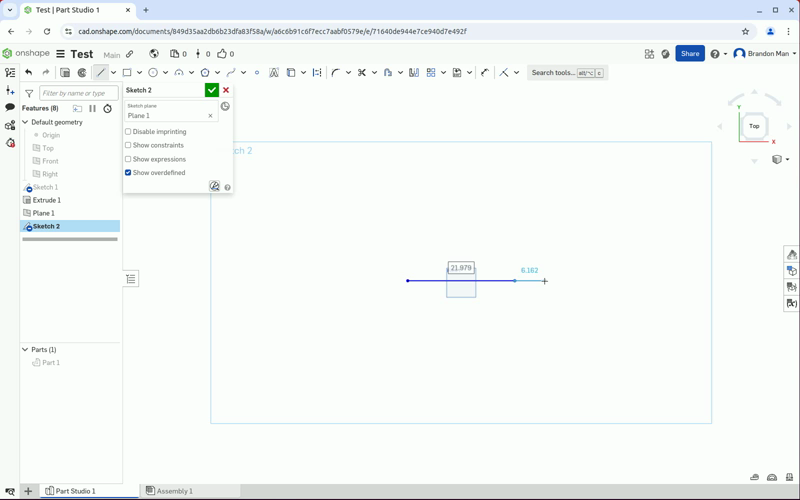
mouse_move(514, 273)
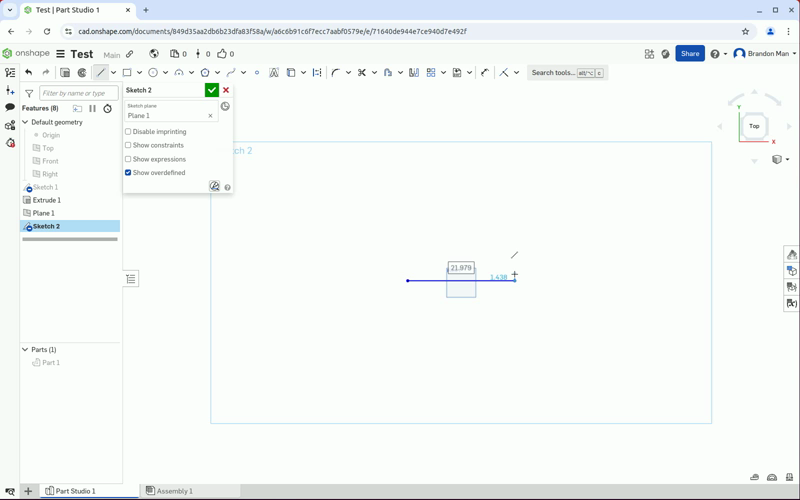
scroll(6)
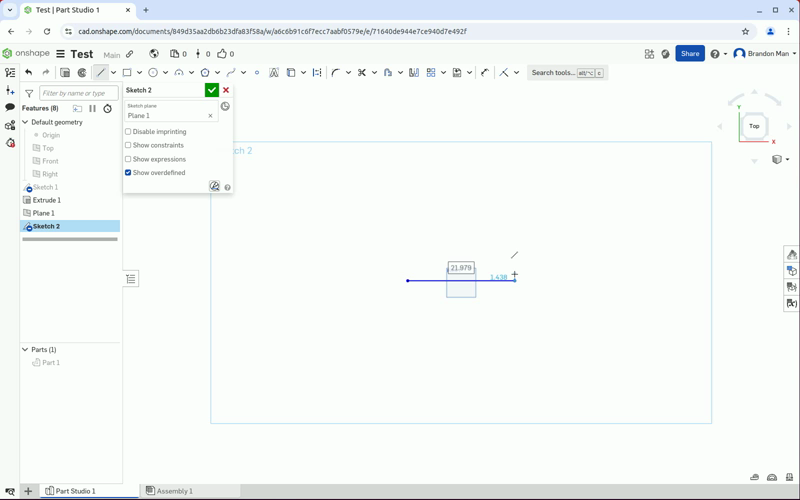
scroll(6)
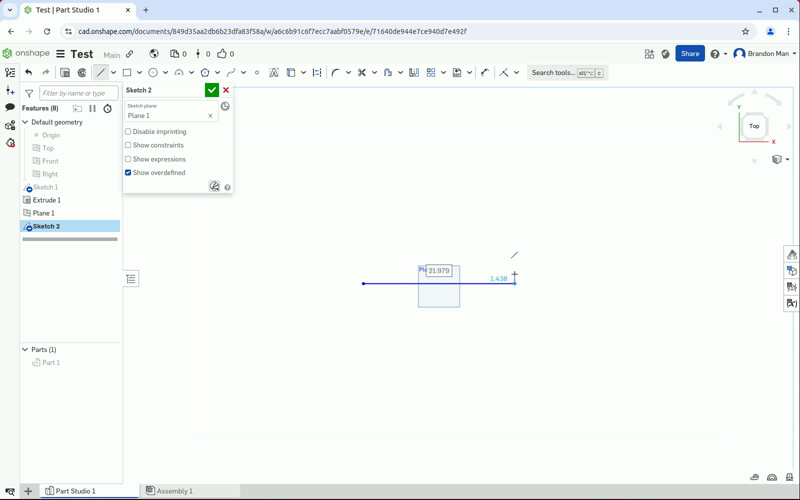
scroll(6)
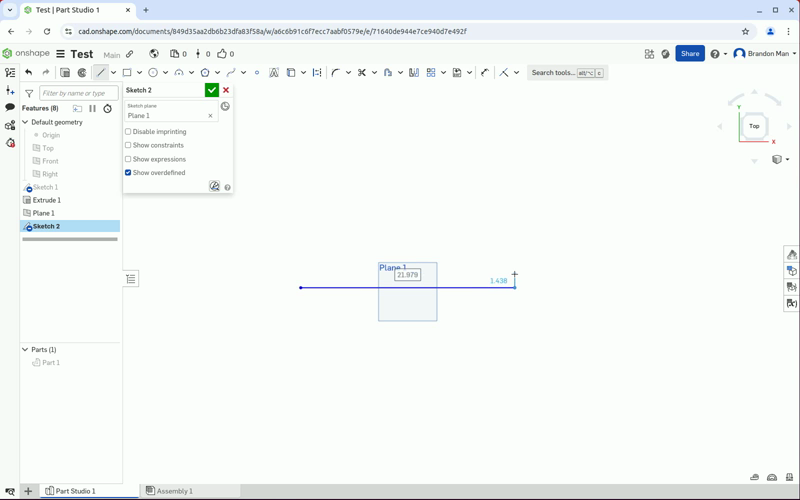
scroll(6)
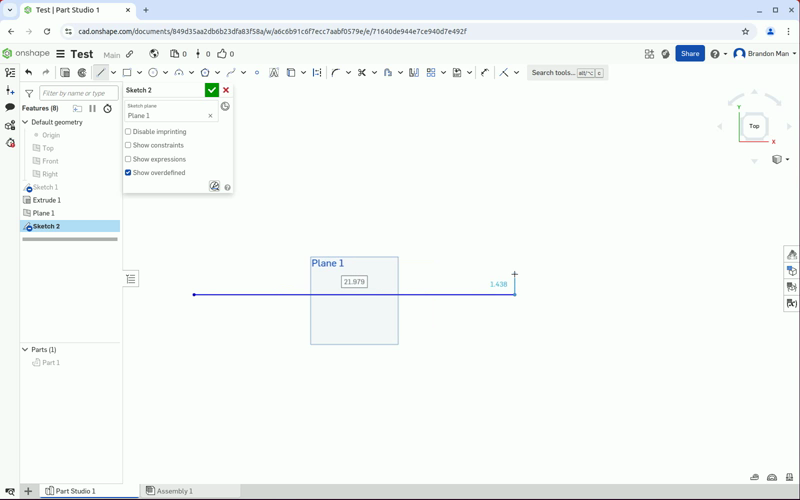
scroll(6)
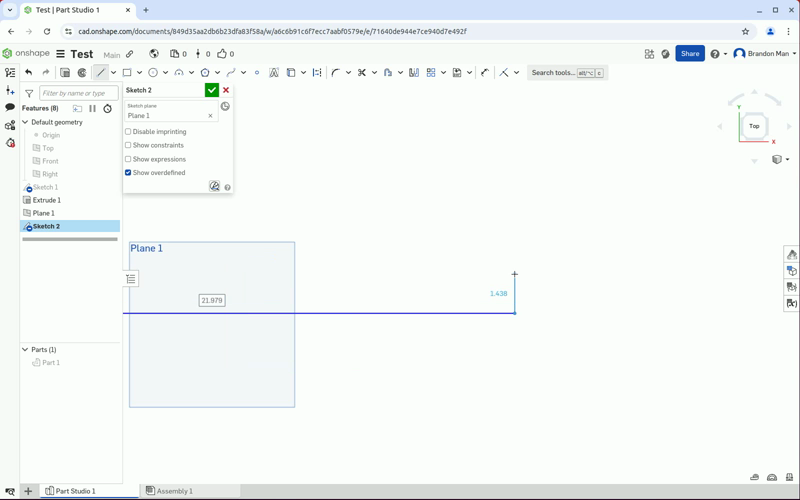
scroll(6)
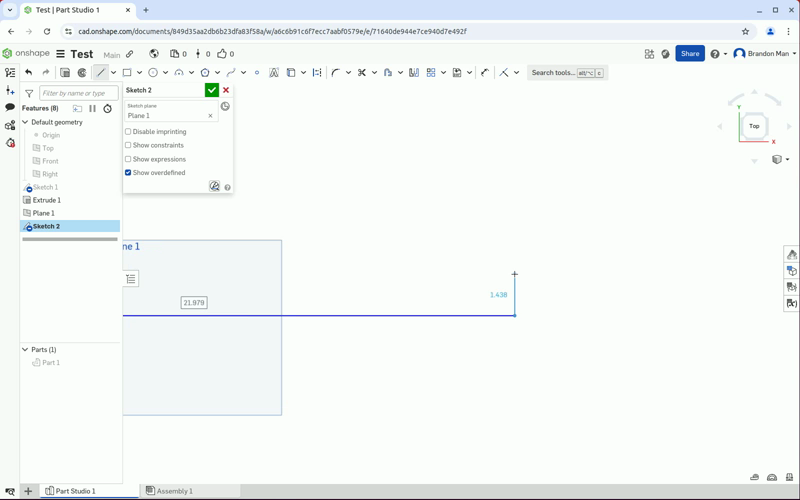
scroll(6)
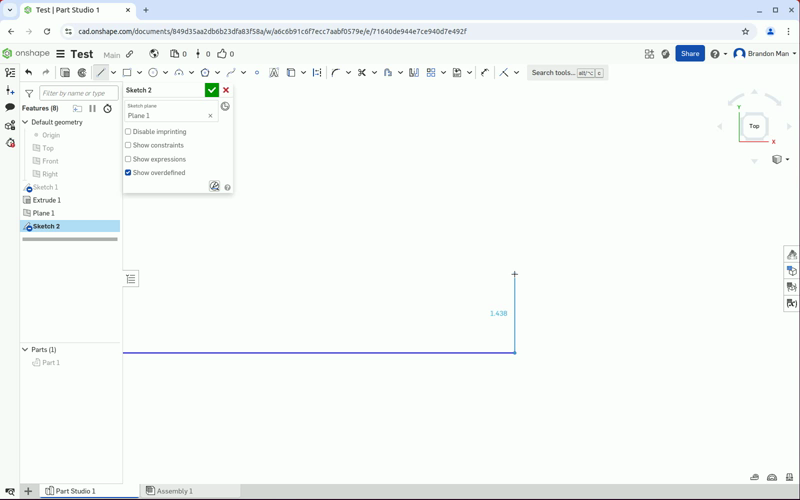
click(514, 273)
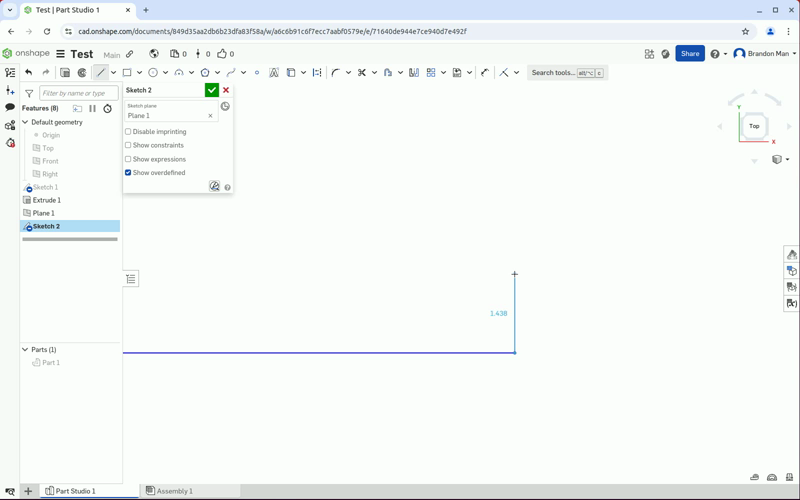
scroll(-6)
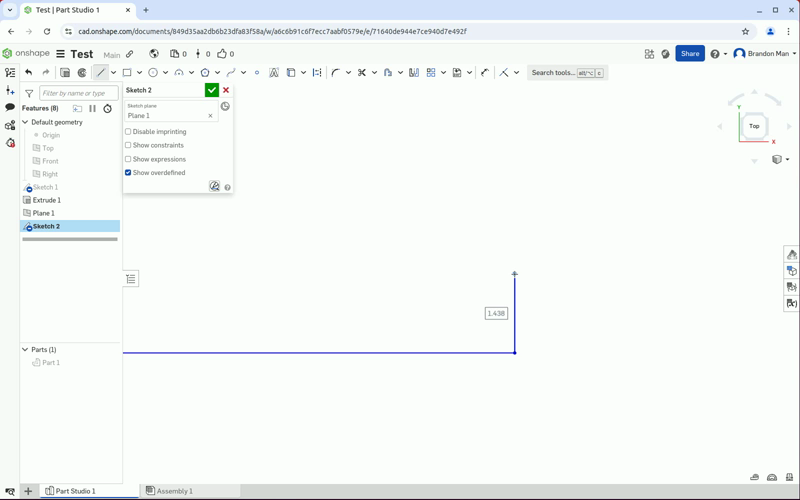
scroll(-6)
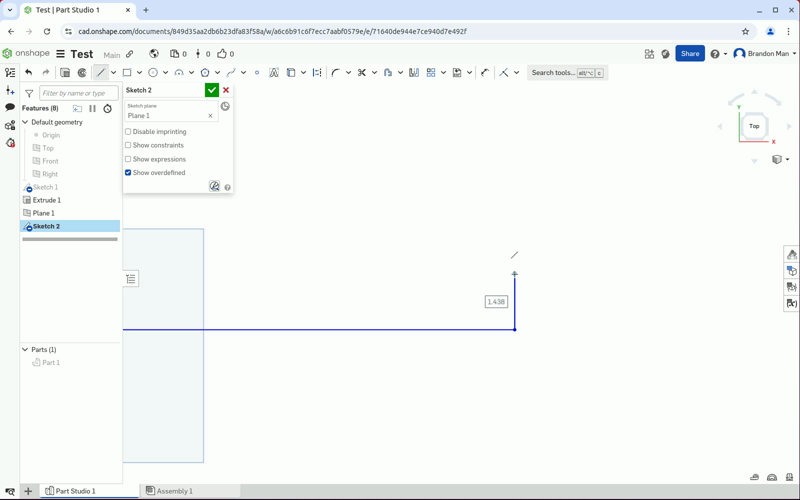
scroll(-6)
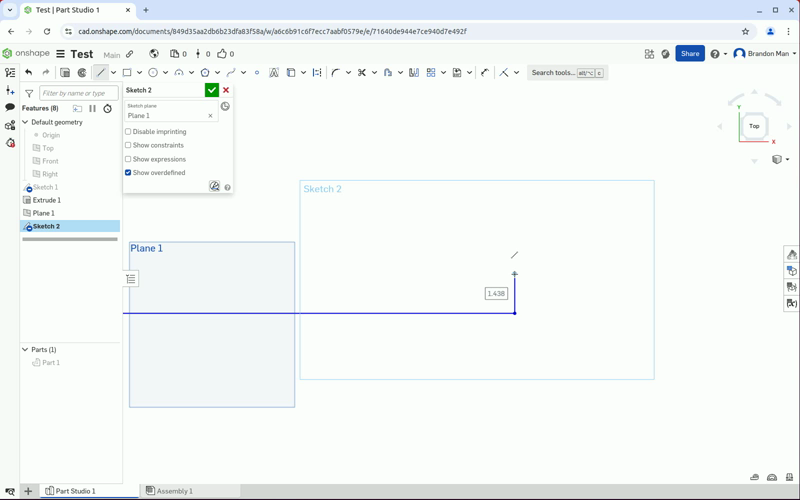
scroll(-6)
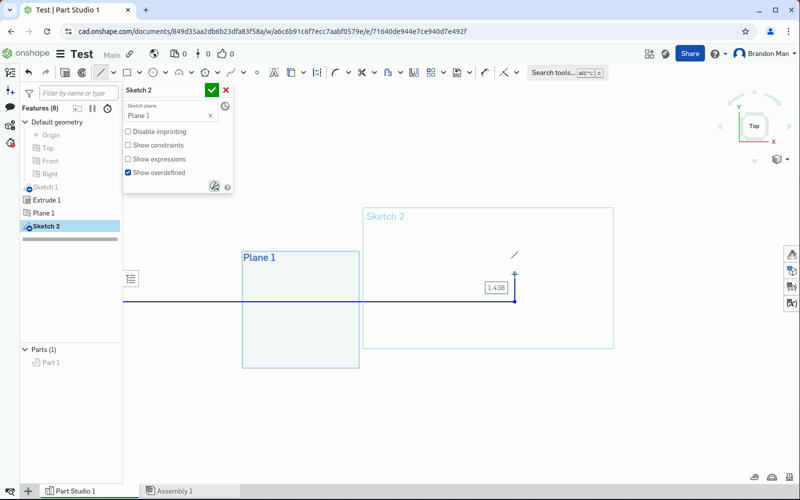
scroll(-6)
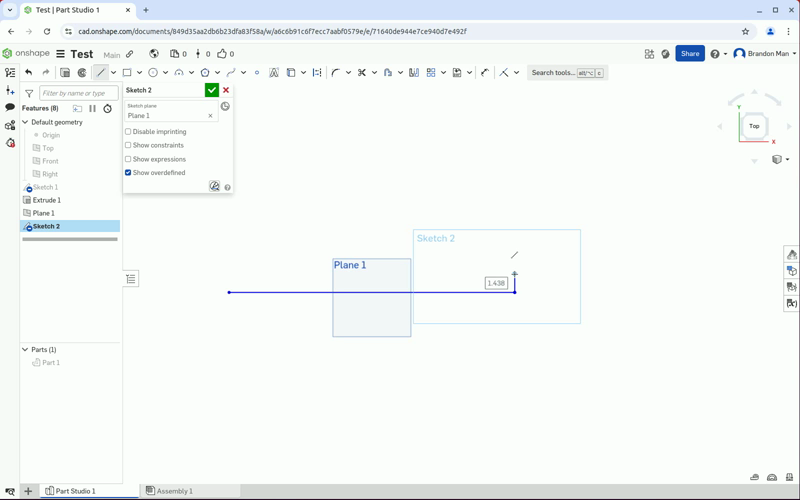
scroll(-6)
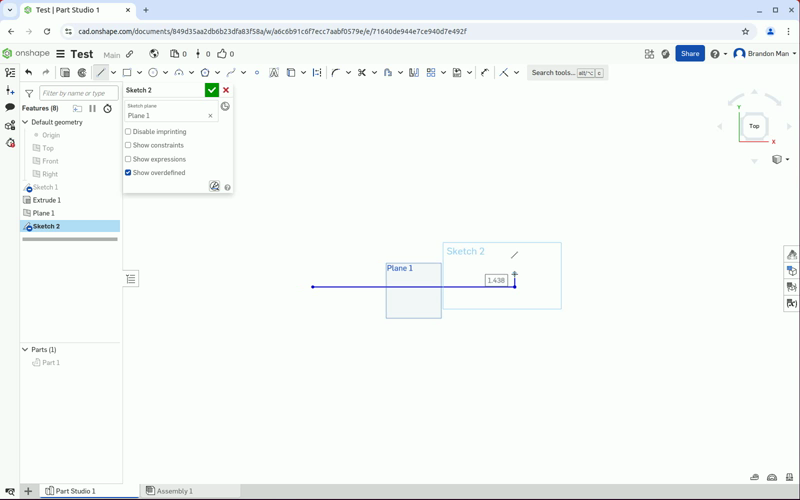
scroll(-6)
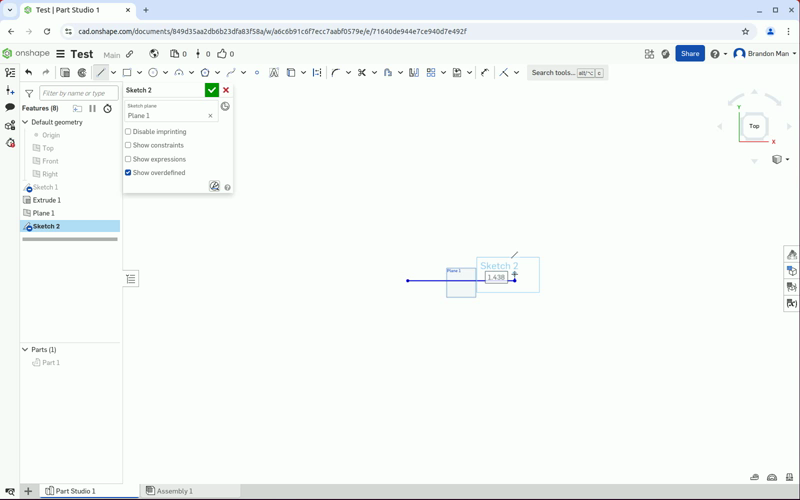
key_up(shift)
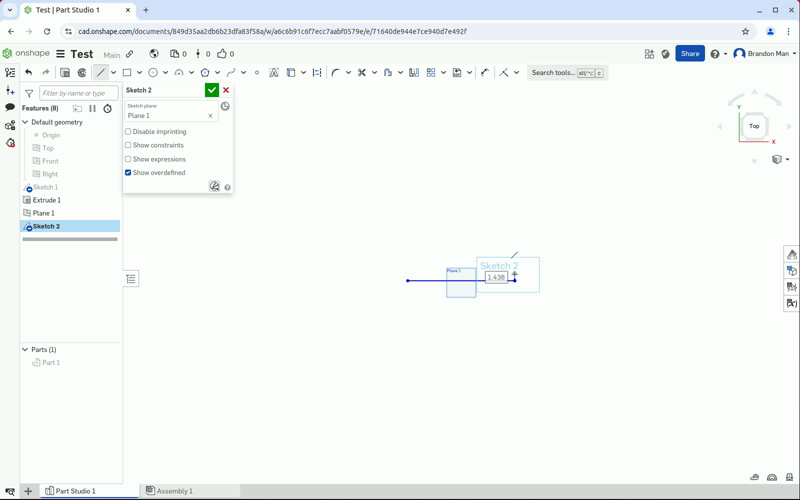
key_down(shift)
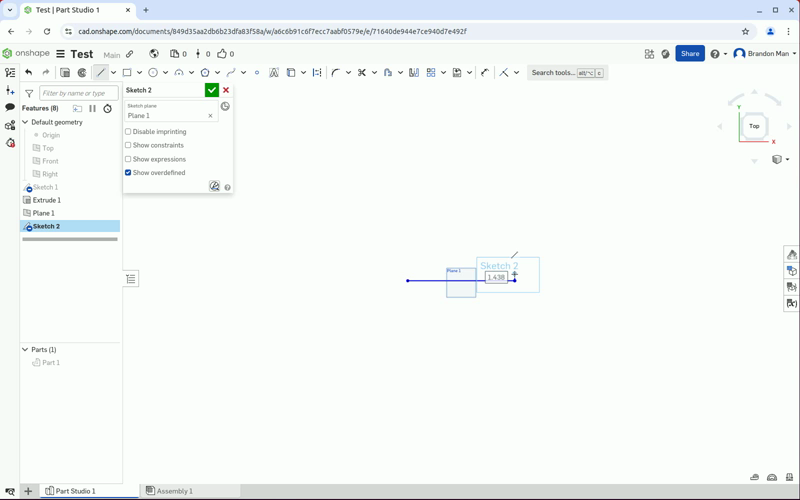
mouse_move(407, 273)
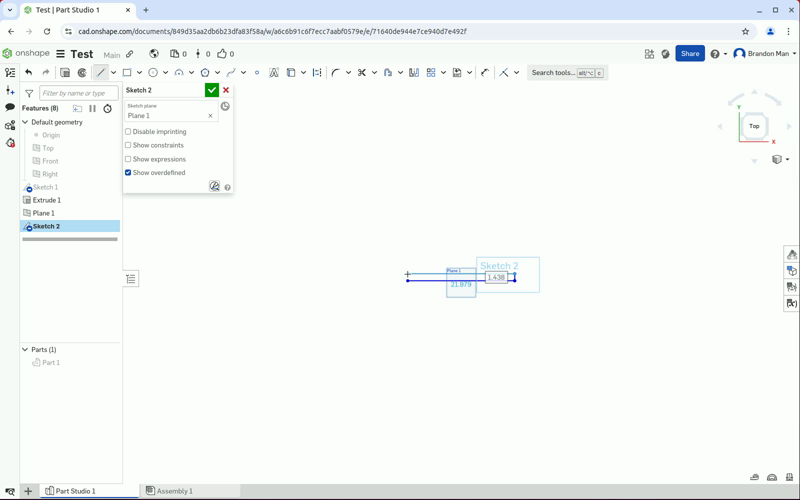
click(407, 273)
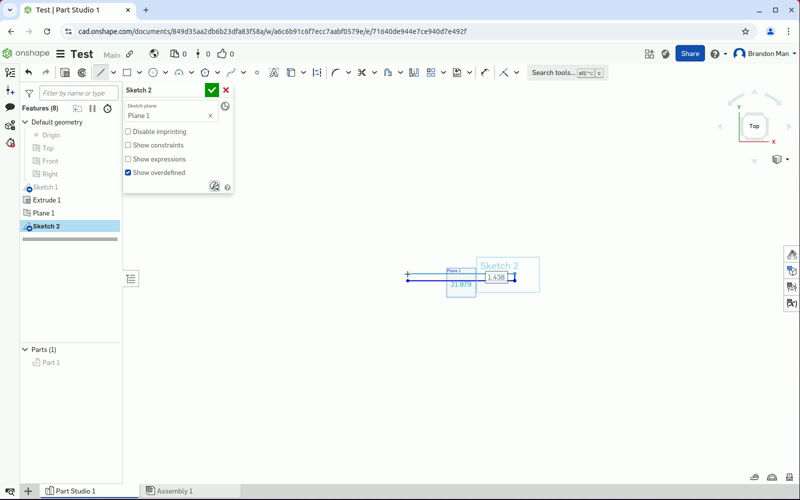
key_up(shift)
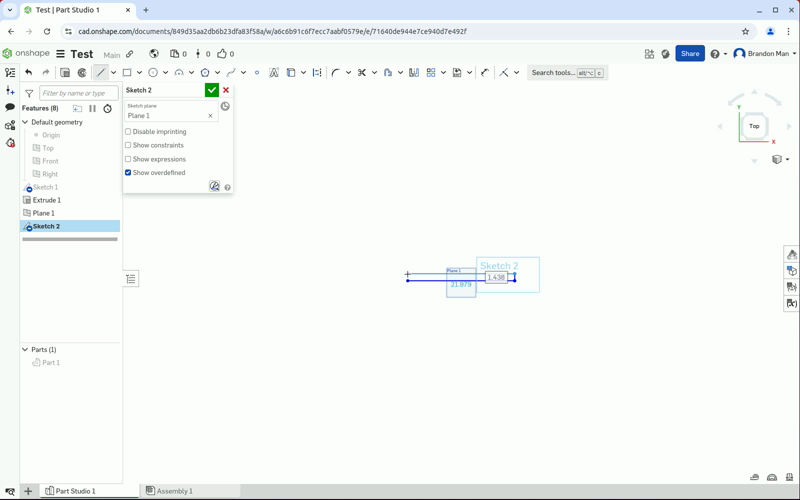
mouse_move(437, 273)
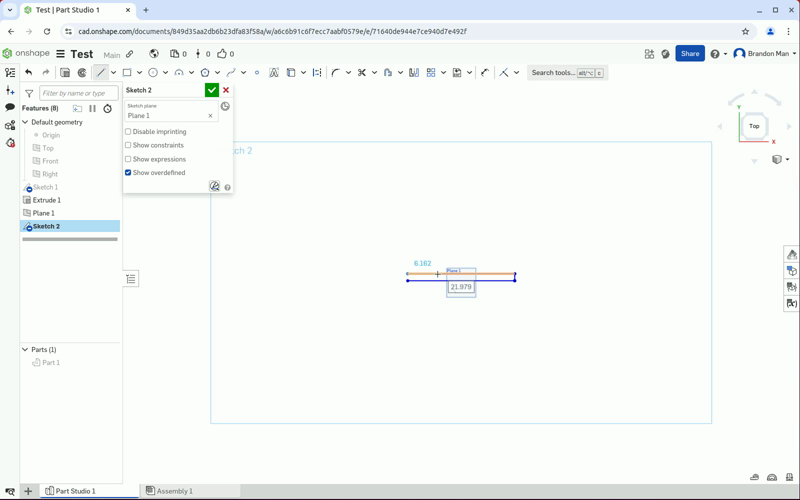
key_down(shift)
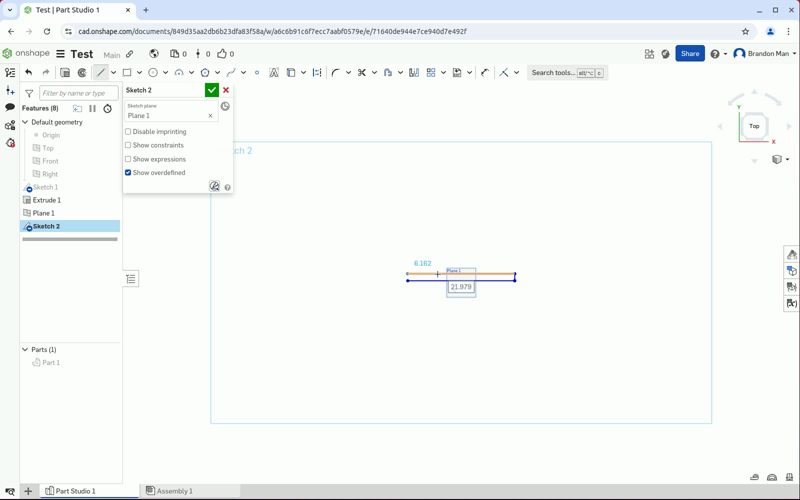
mouse_move(407, 280)
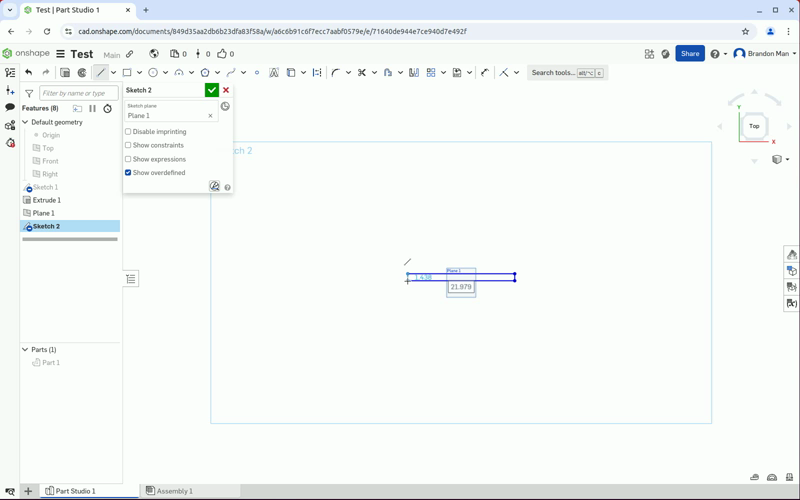
scroll(6)
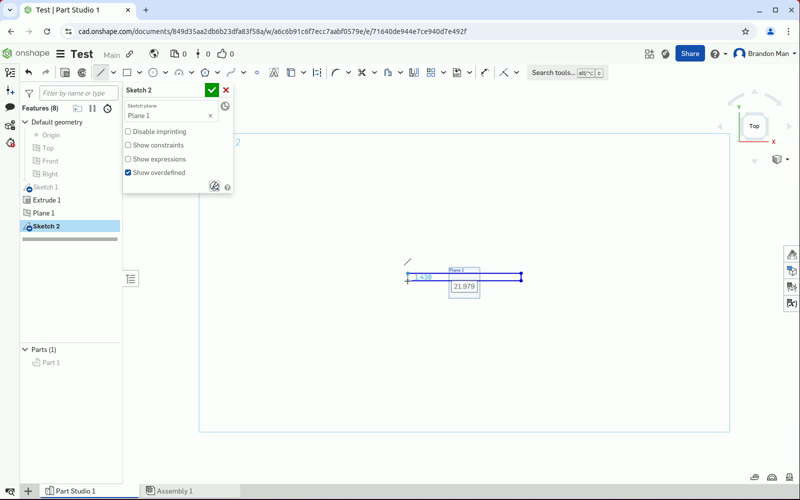
scroll(6)
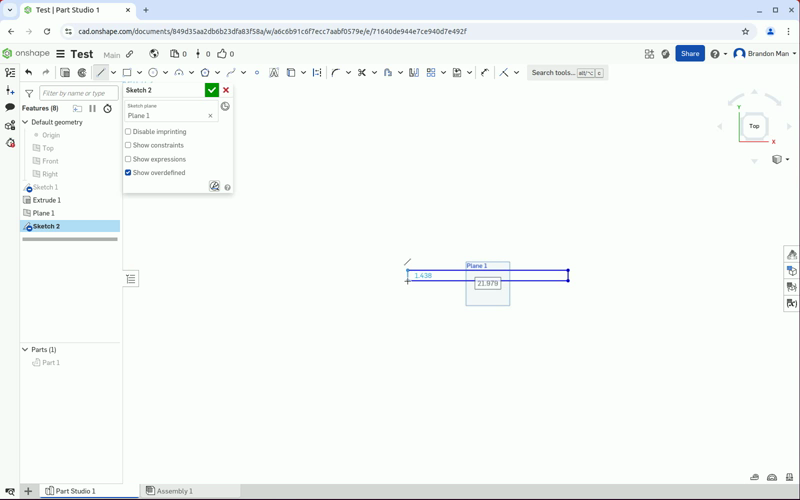
scroll(6)
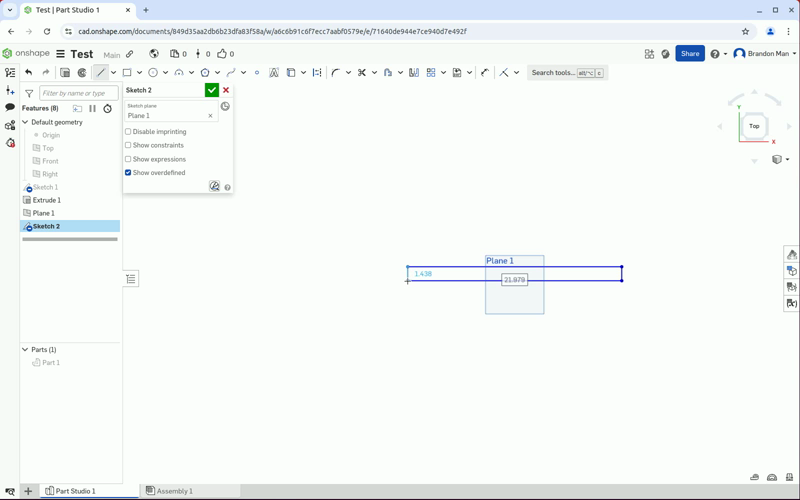
scroll(6)
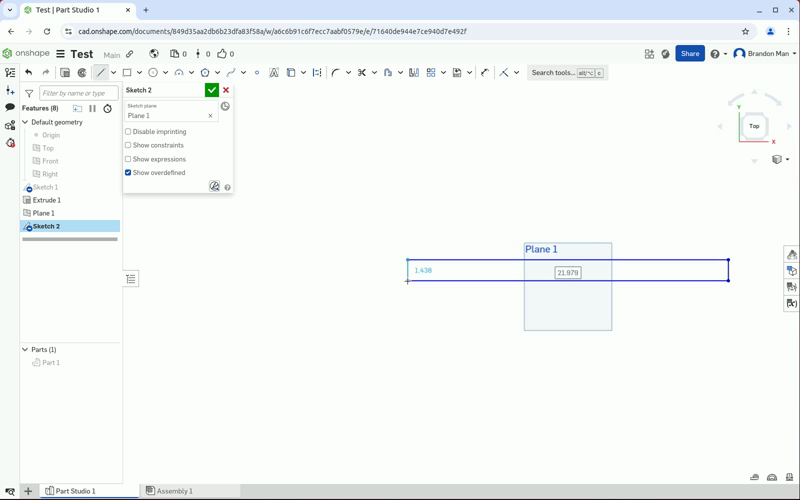
scroll(6)
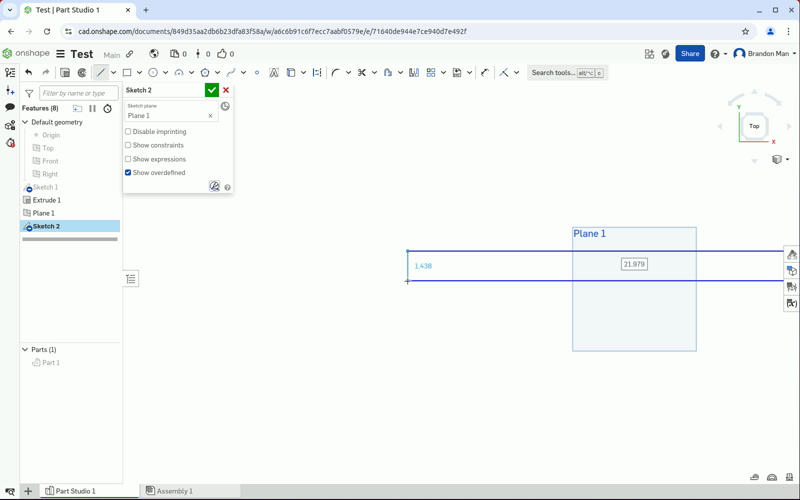
scroll(6)
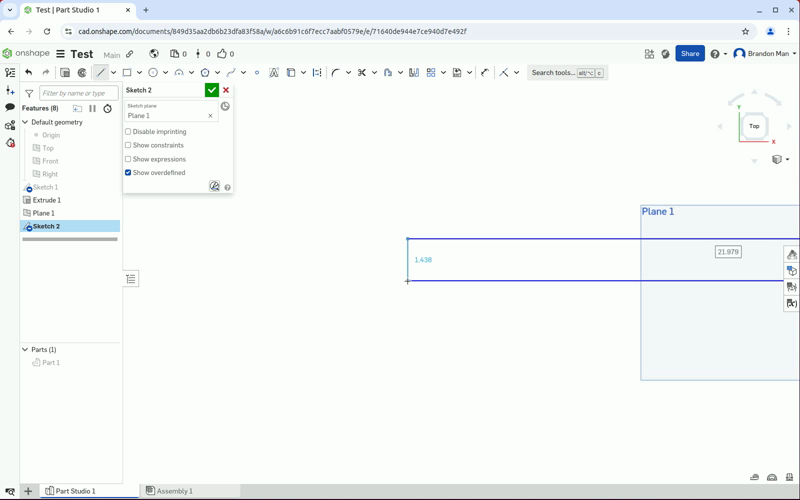
scroll(6)
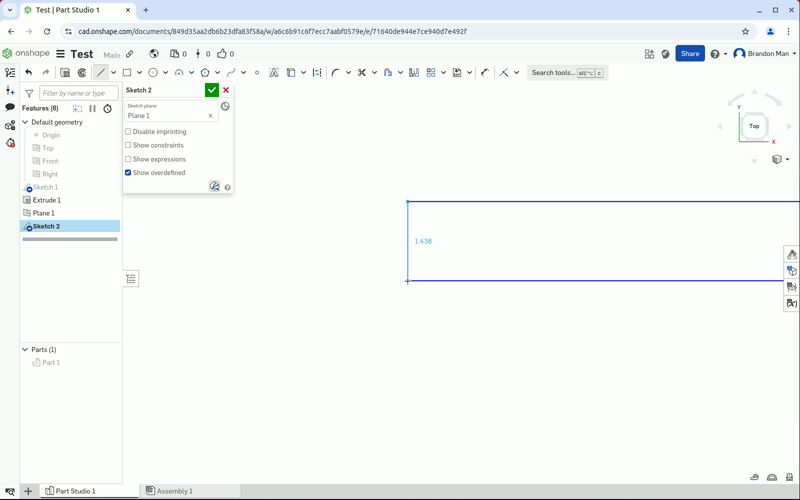
key_up(shift)
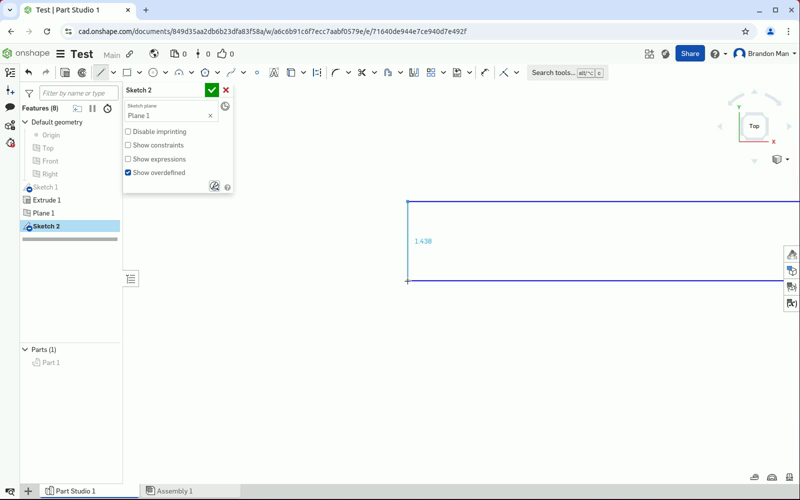
click(407, 280)
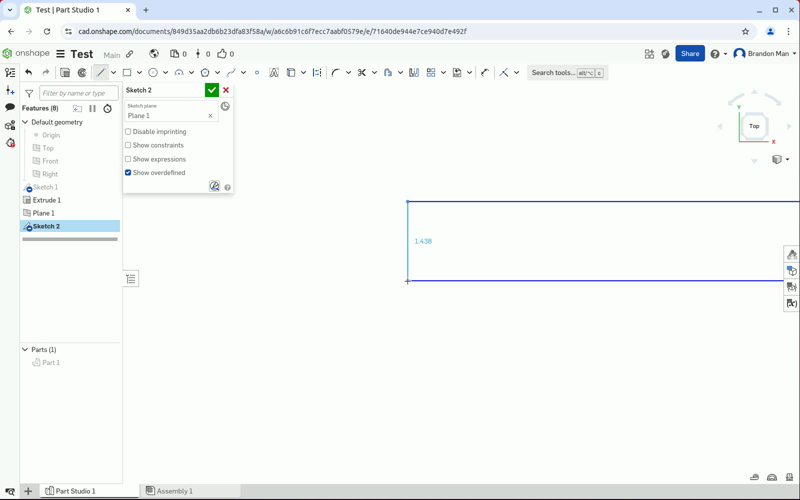
scroll(-6)
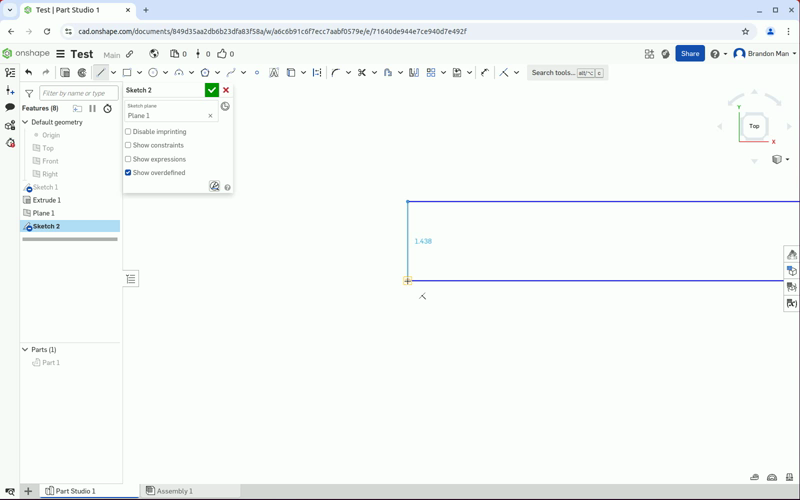
scroll(-6)
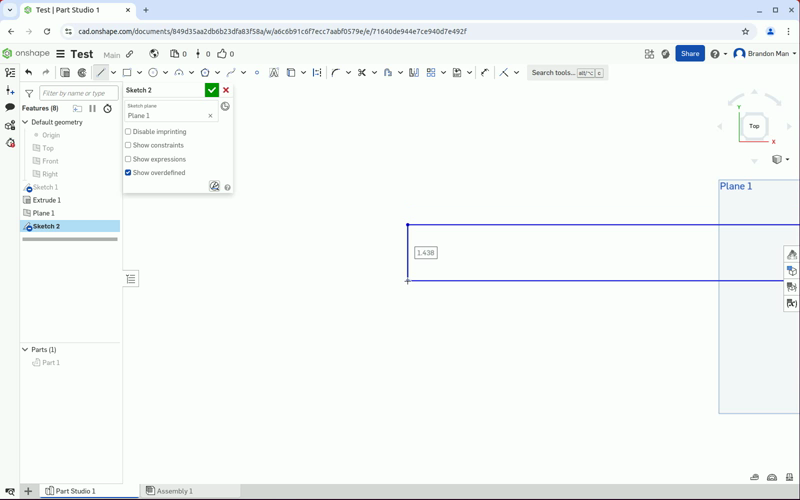
scroll(-6)
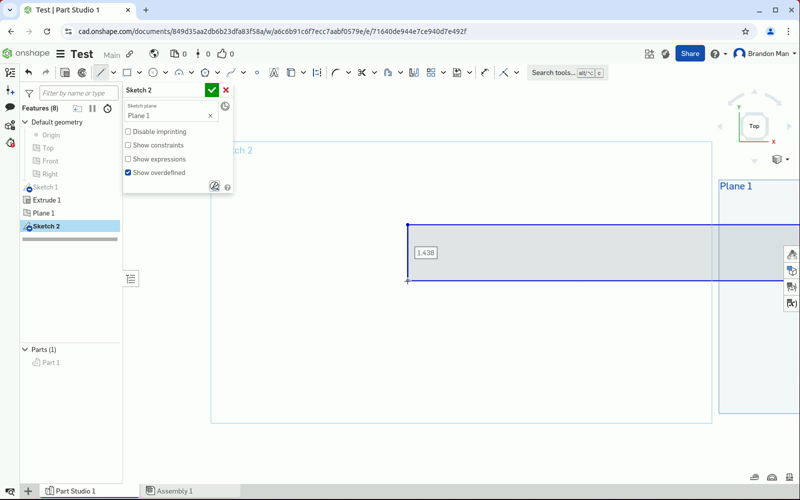
scroll(-6)
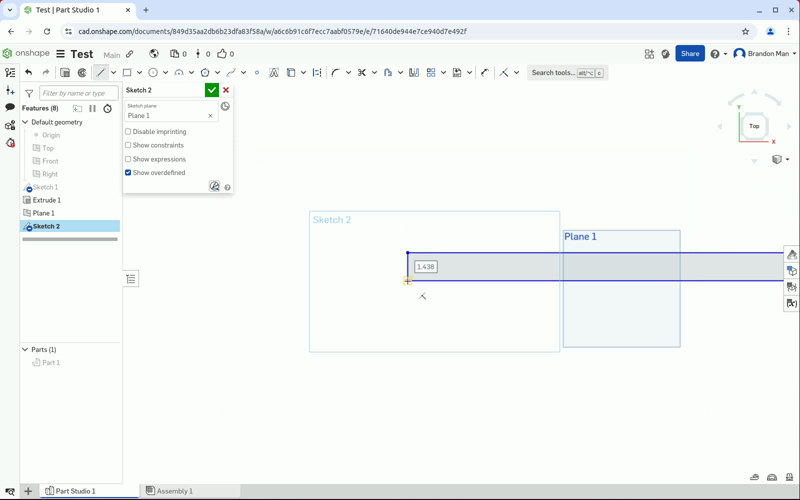
scroll(-6)
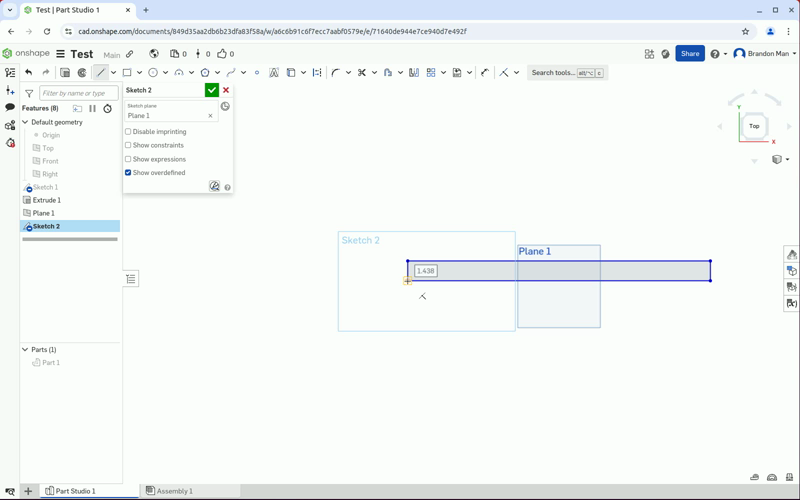
scroll(-6)
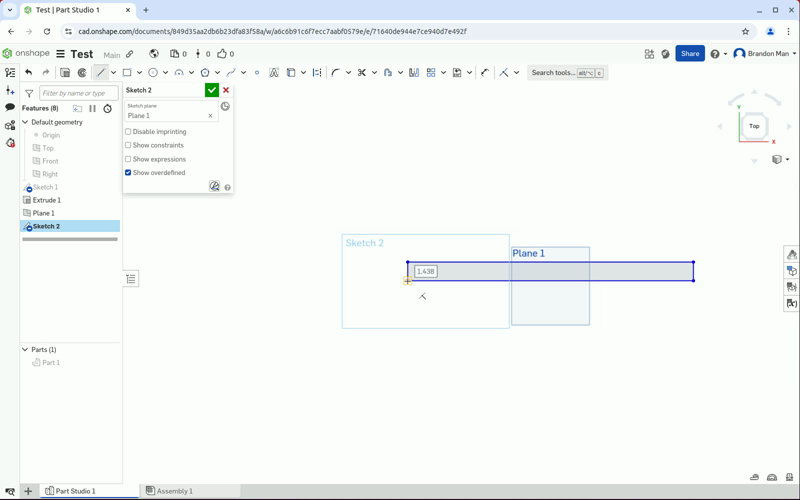
scroll(-6)
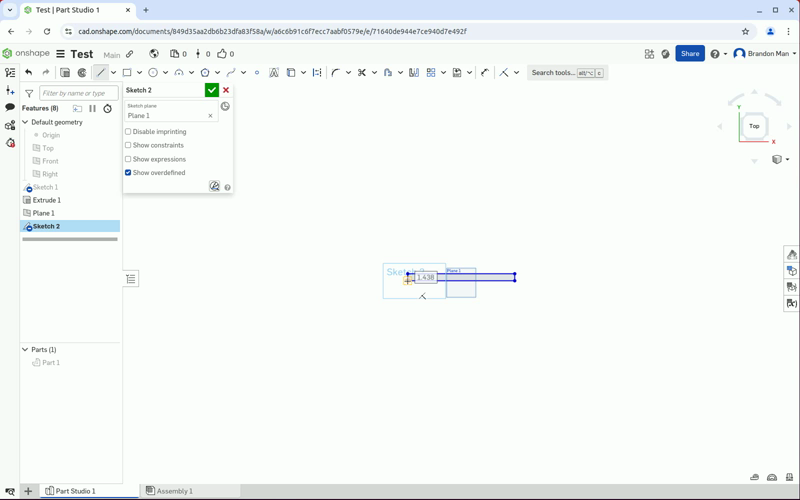
key(esc)
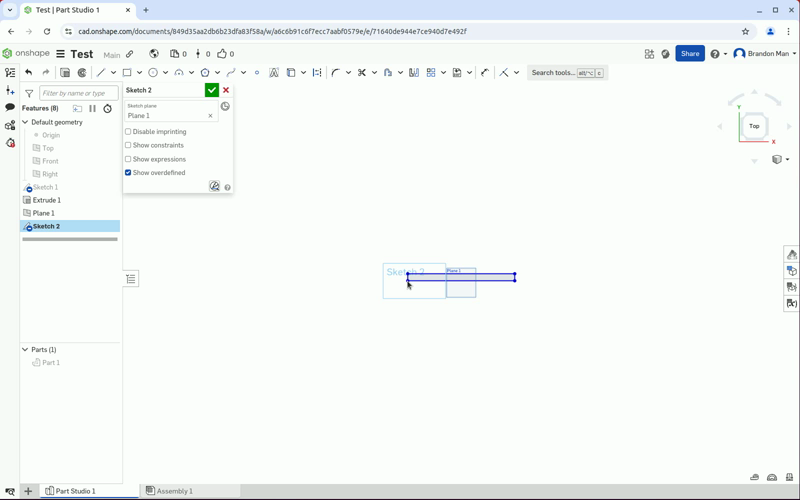
mouse_move(459, 279)
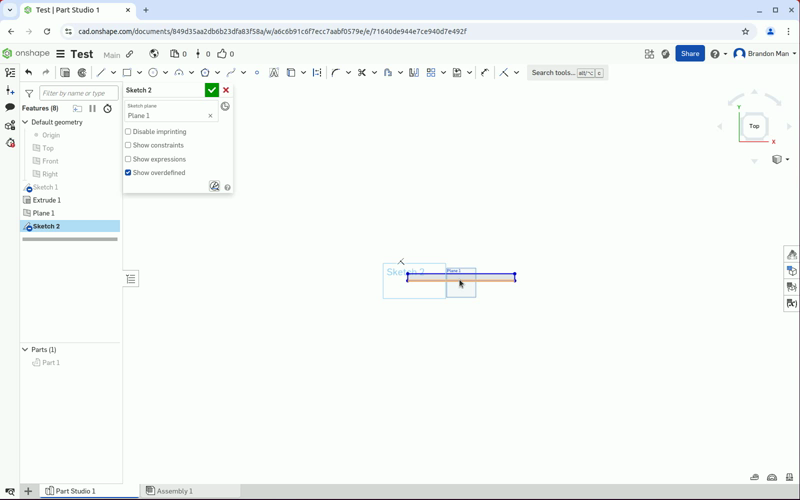
scroll(6)
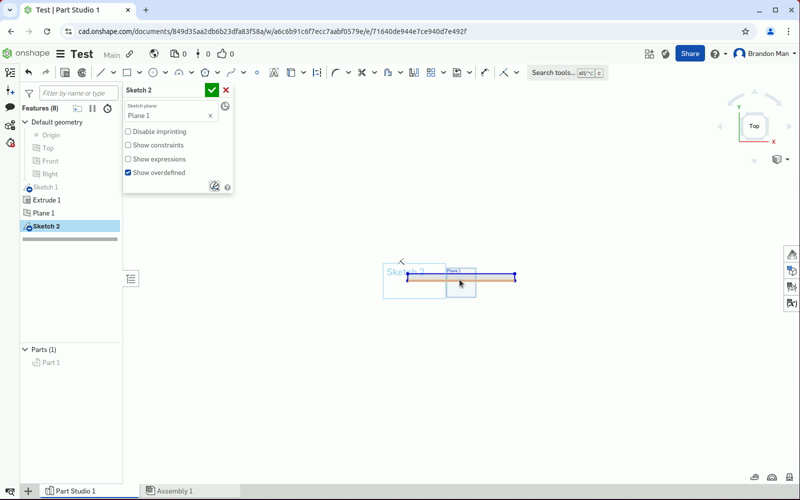
scroll(6)
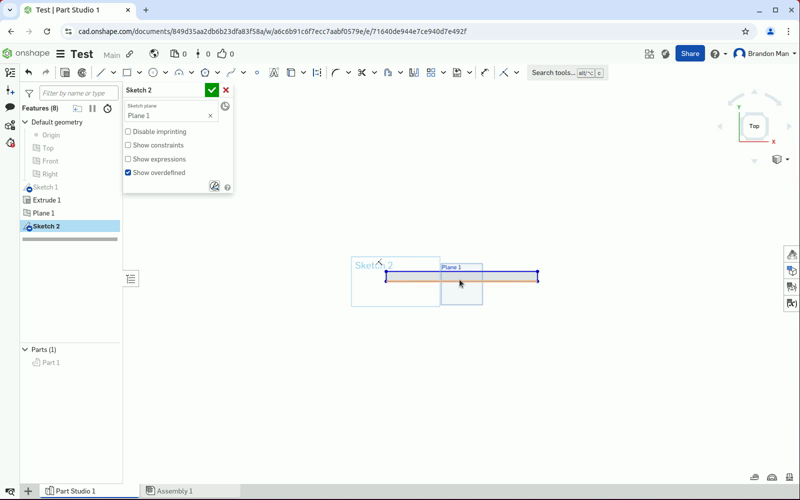
scroll(6)
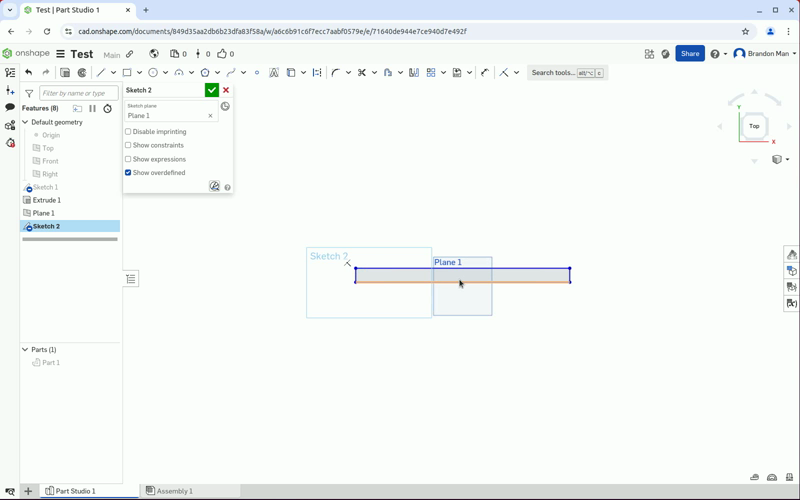
scroll(6)
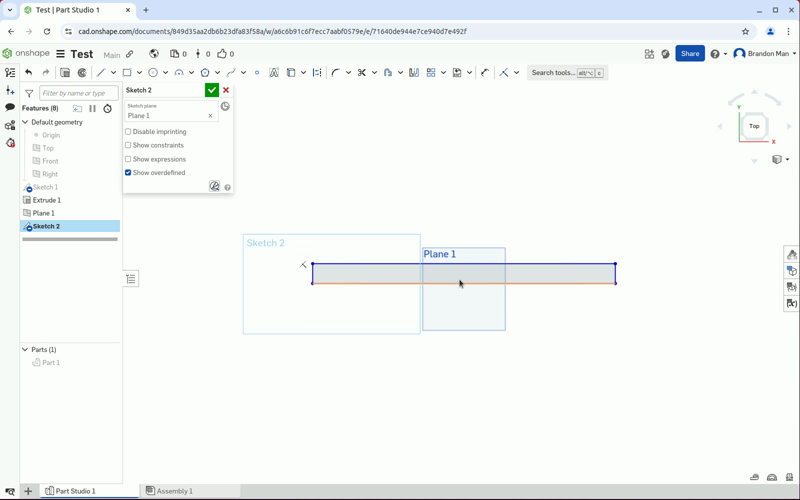
scroll(6)
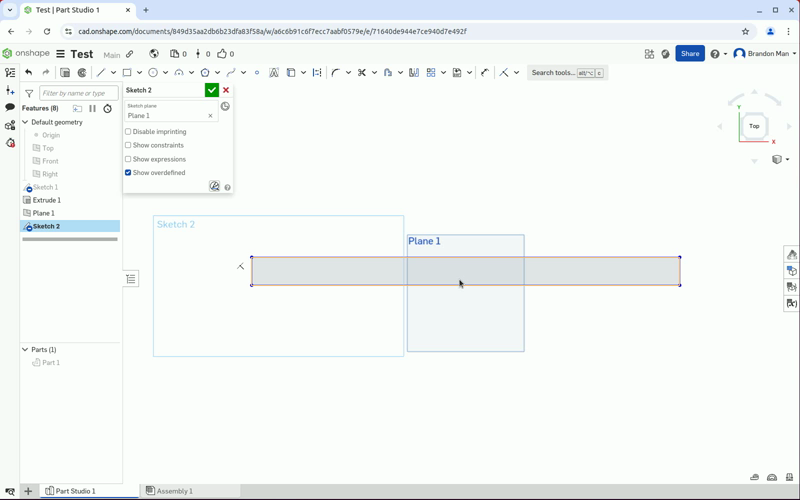
scroll(6)
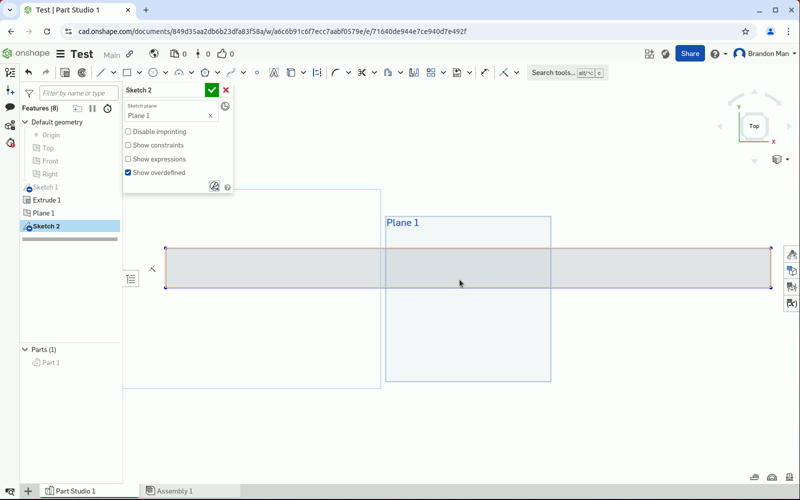
scroll(6)
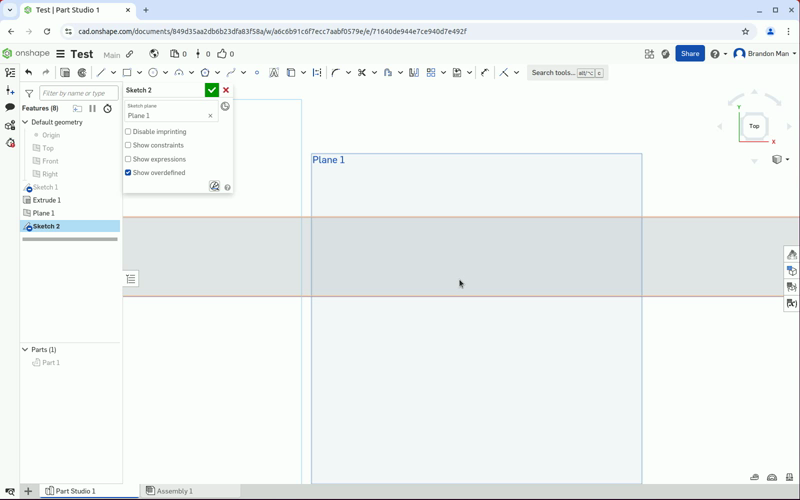
click(459, 279)
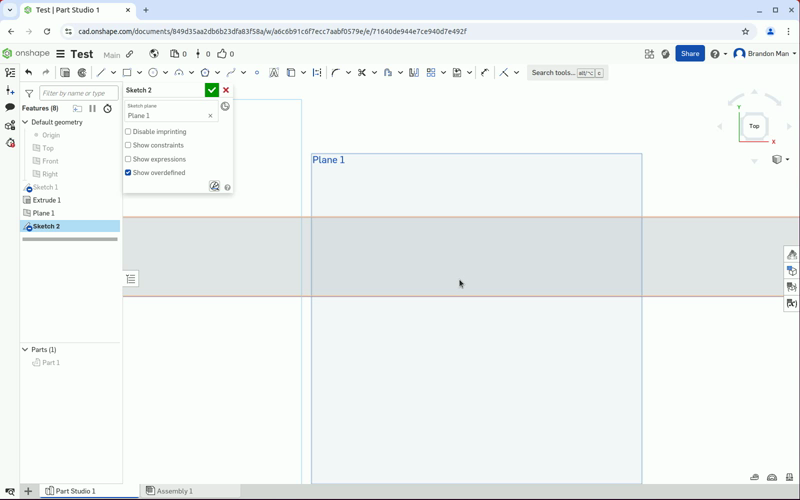
scroll(-6)
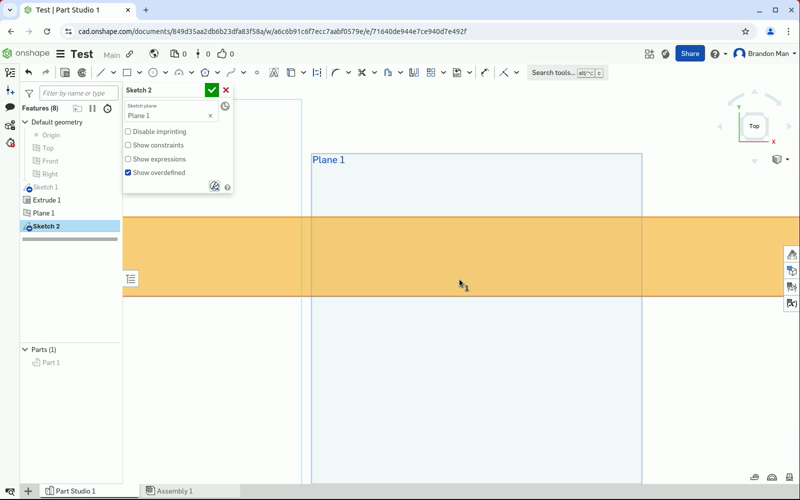
scroll(-6)
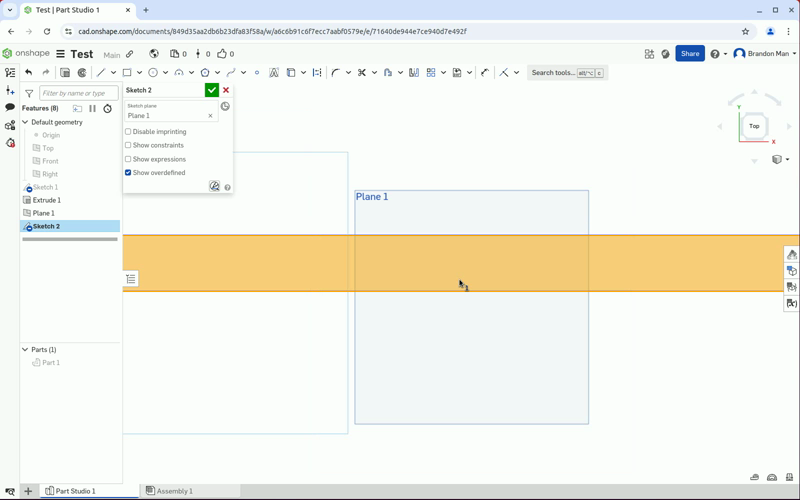
scroll(-6)
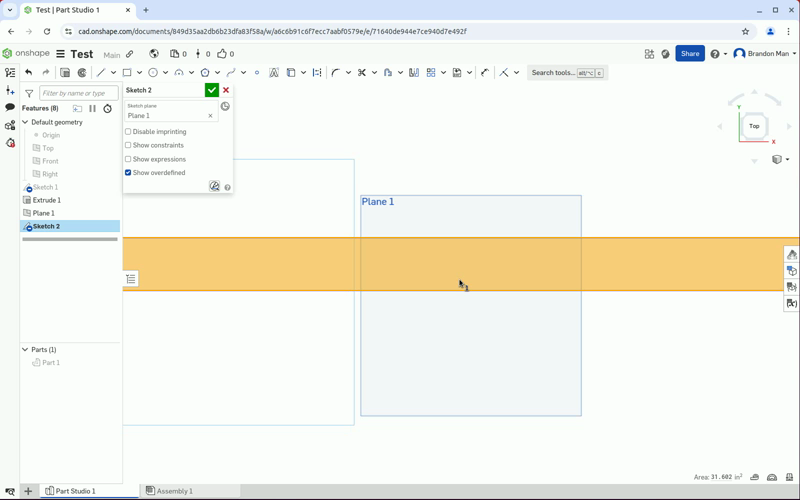
scroll(-6)
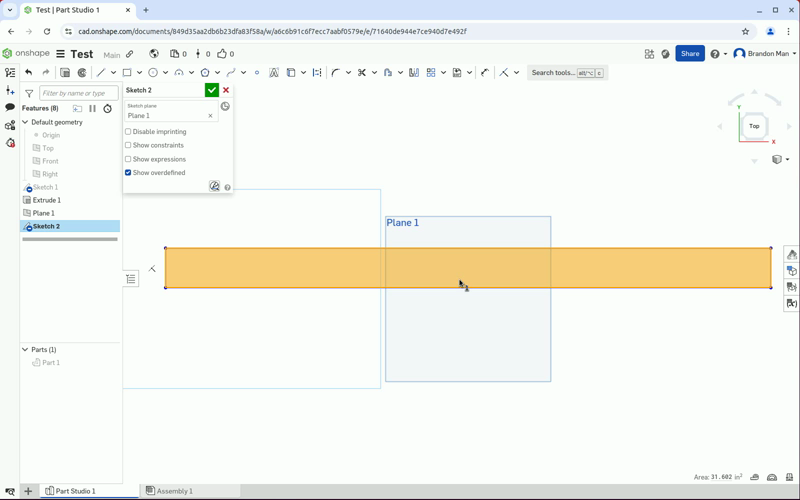
scroll(-6)
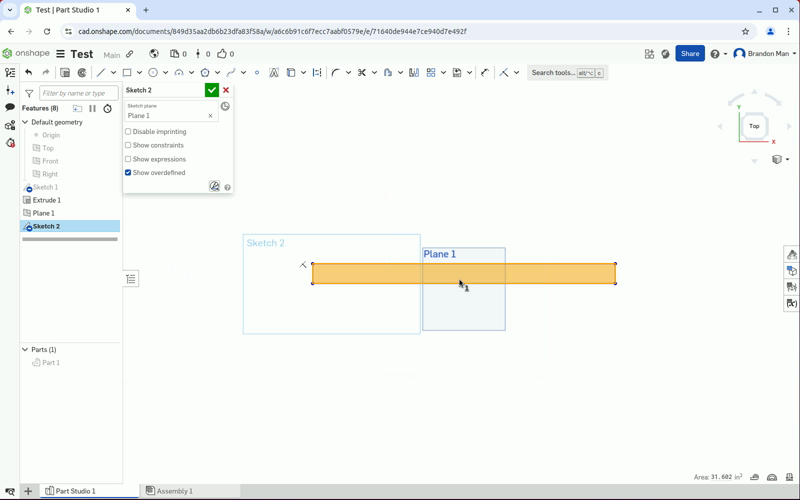
scroll(-6)
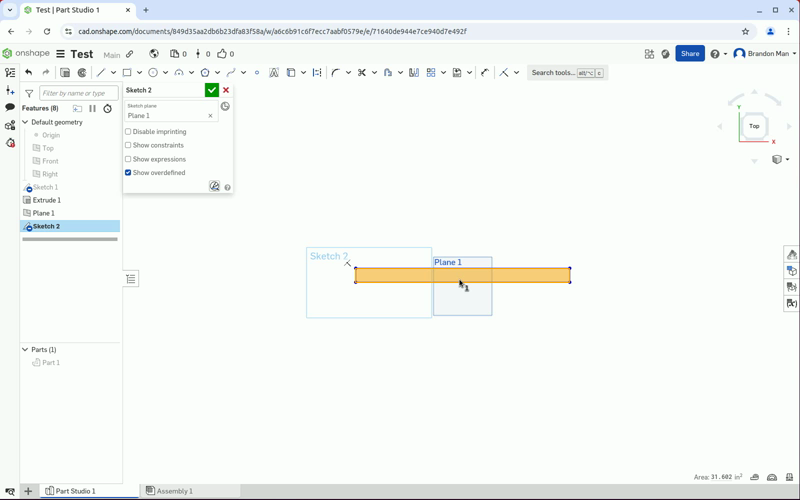
scroll(-6)
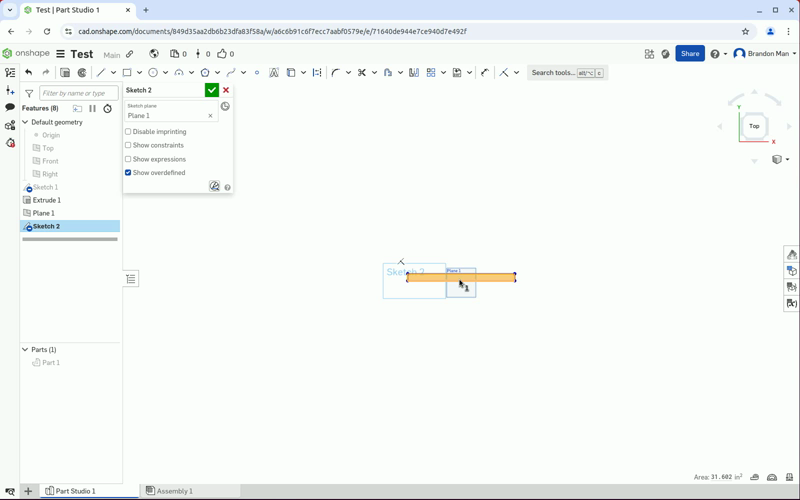
mouse_move(73, 352)
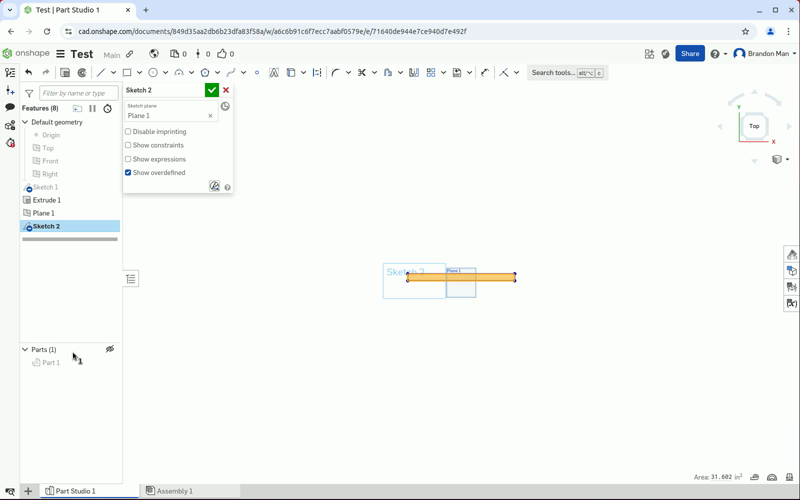
key(shift+y)
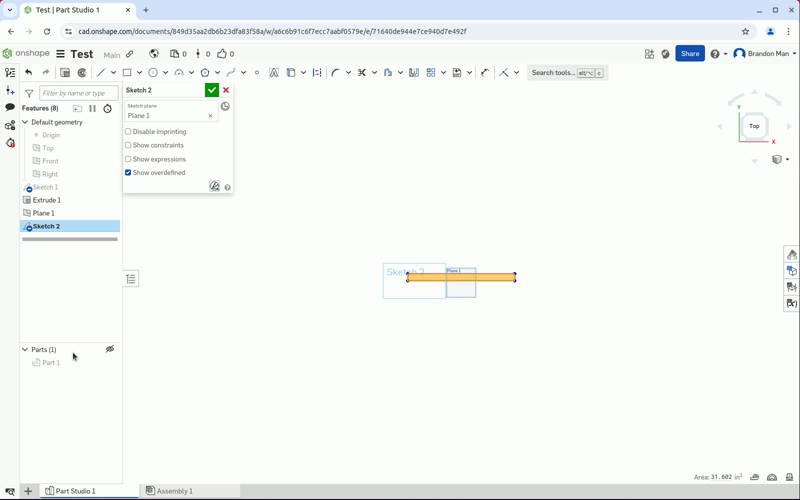
key(shift+e)
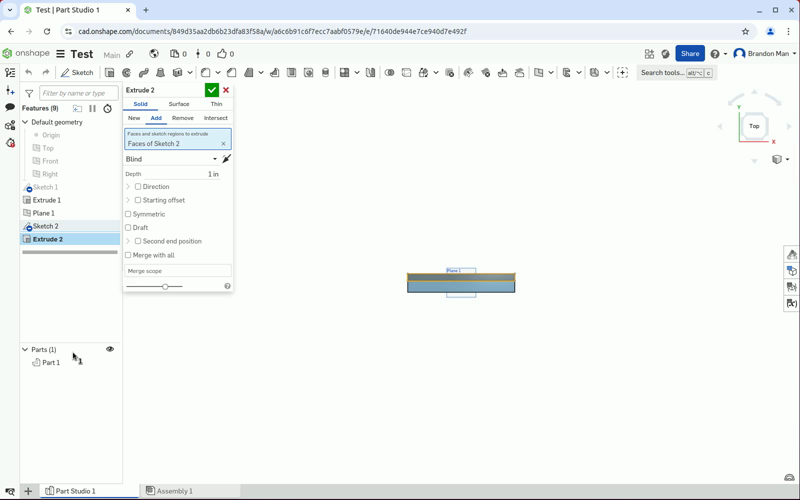
mouse_move(143, 106)
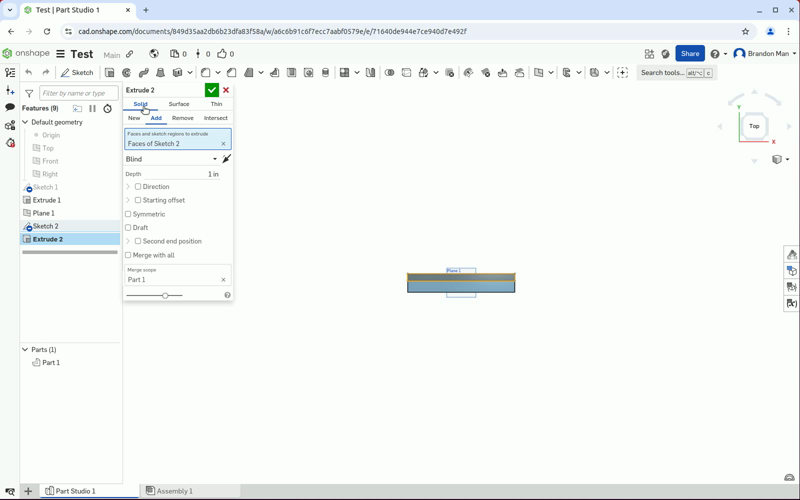
click(143, 106)
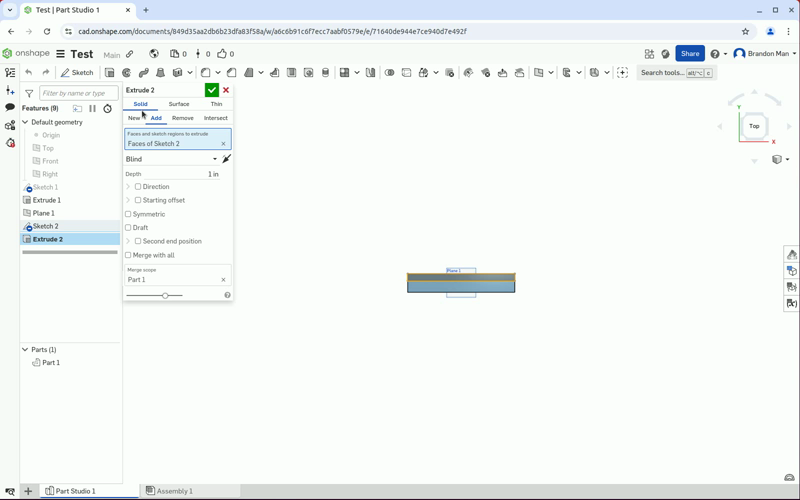
mouse_move(137, 120)
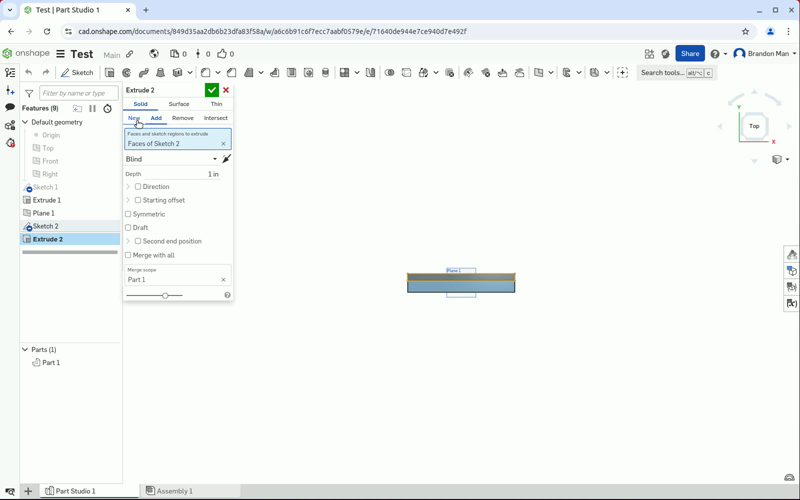
click(137, 120)
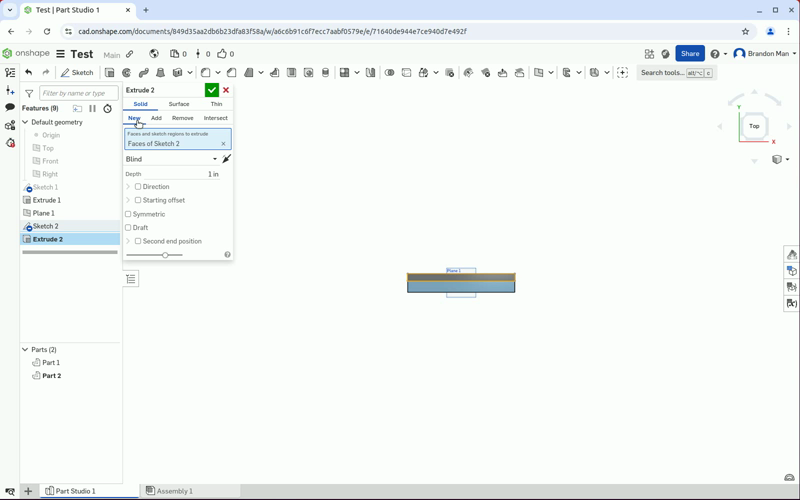
key(tab, 4)
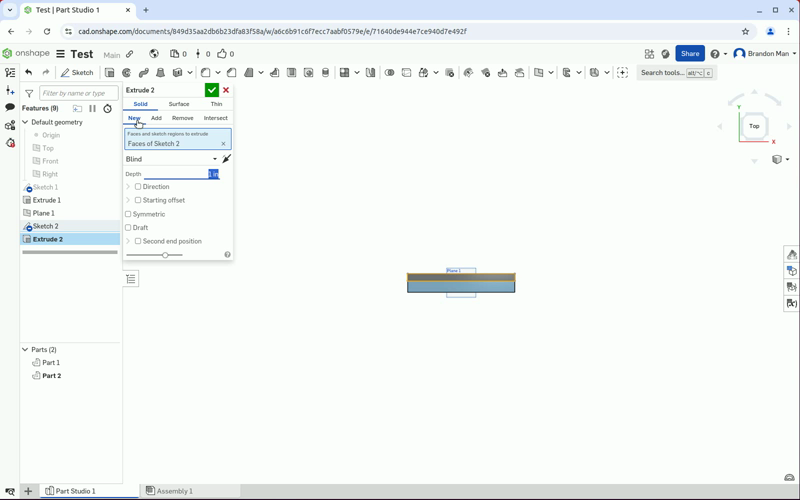
text(21.905)
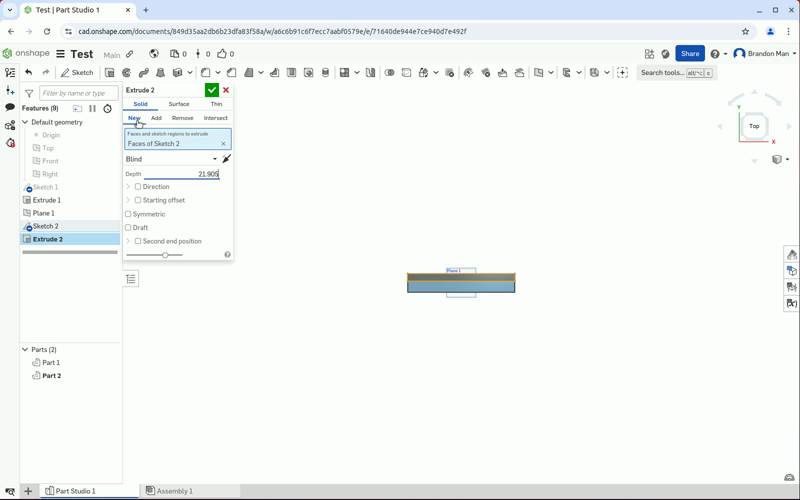
key(enter)
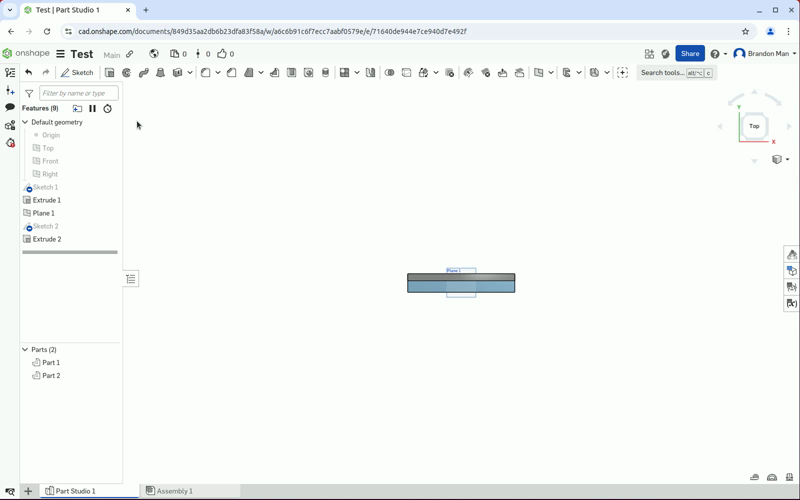
key(shift+h)
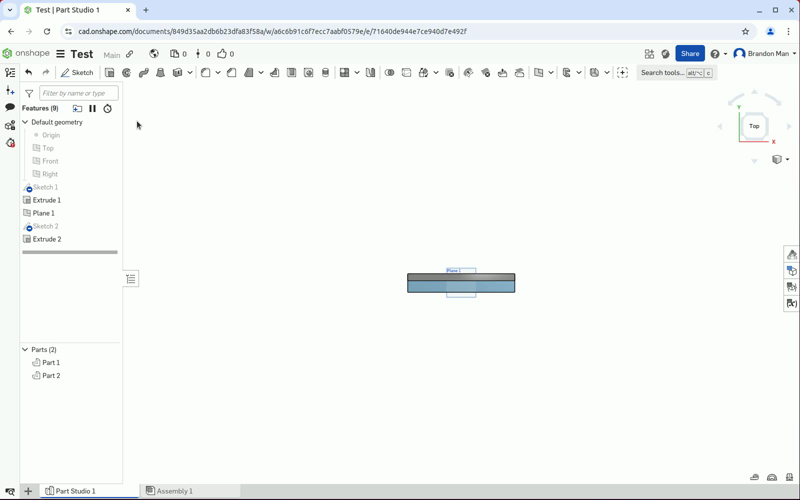
key(shift+h)
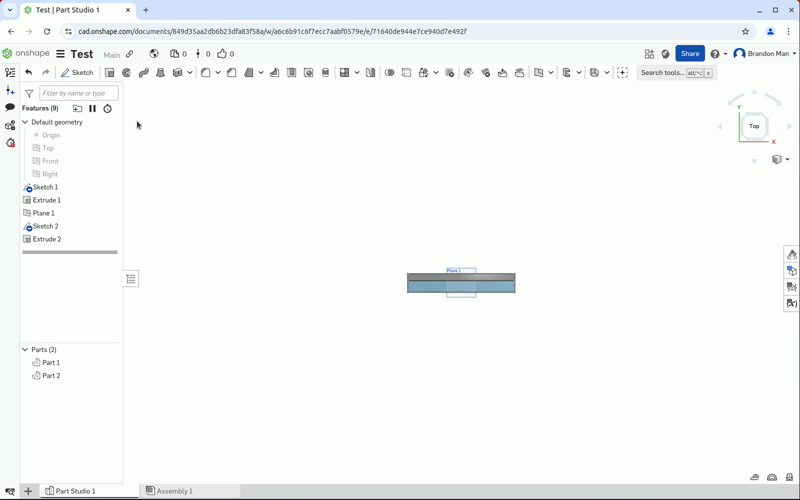
key(shift+7)
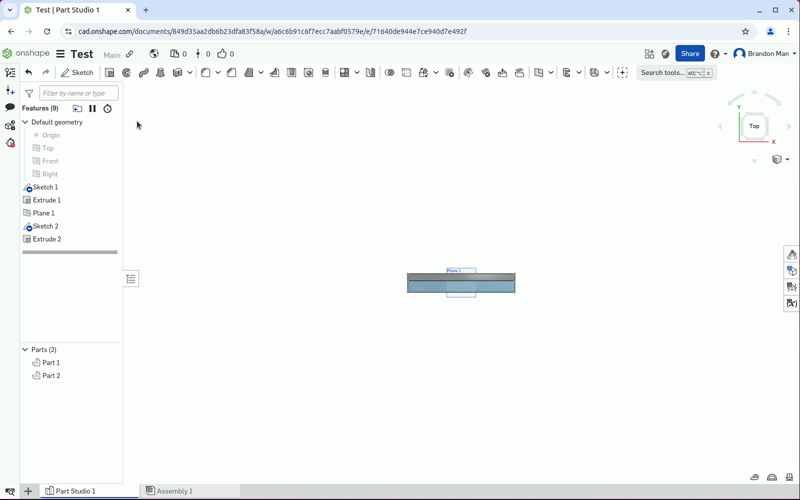
key(up, 3)
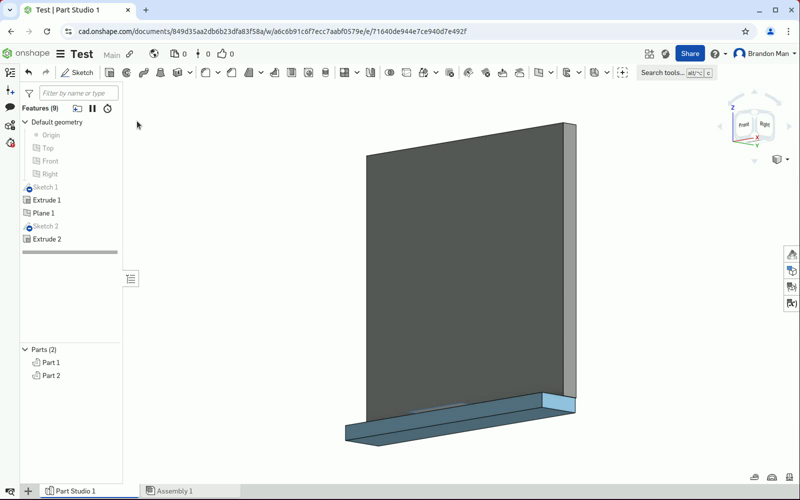
key(left, 3)
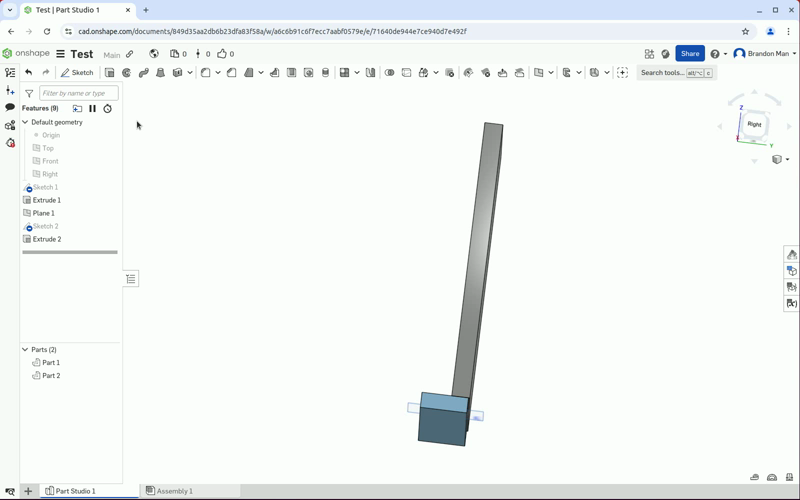
key(right, 3)
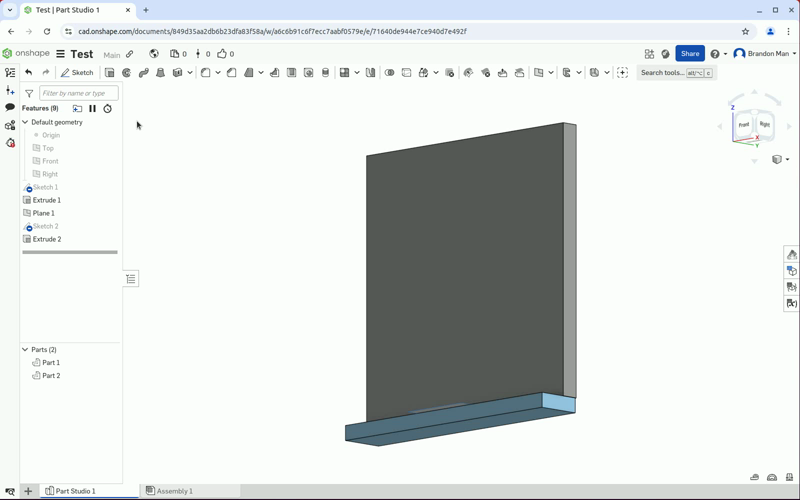
key(down, 3)
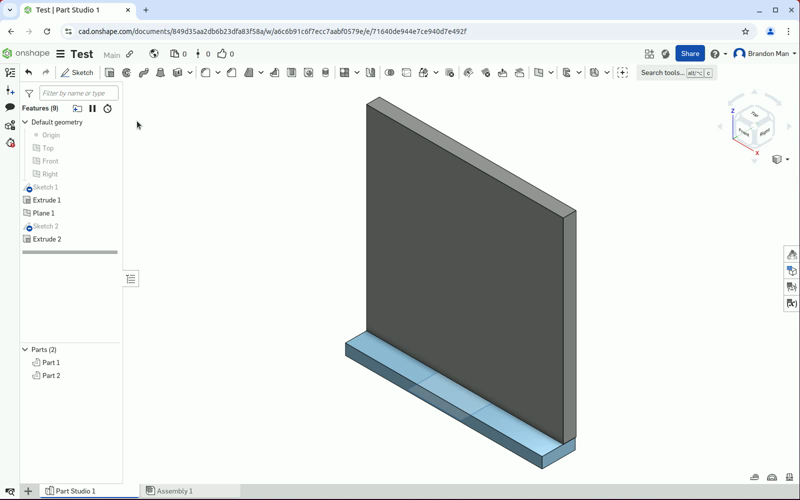
mouse_move(73, 189)
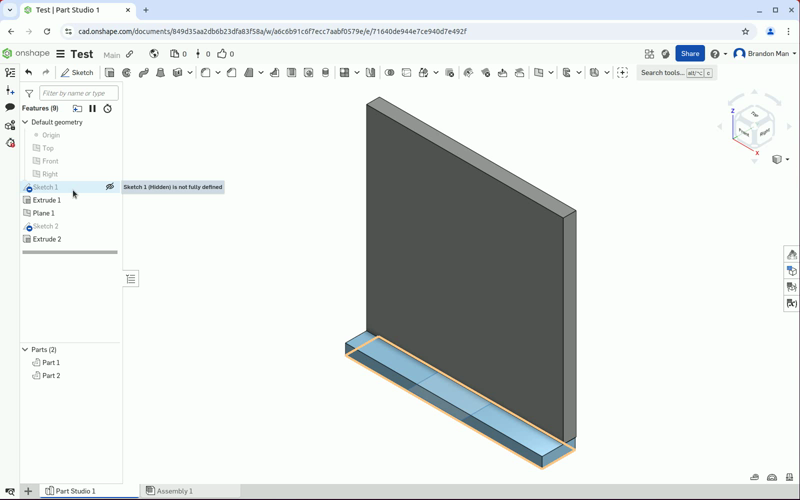
click(73, 189)